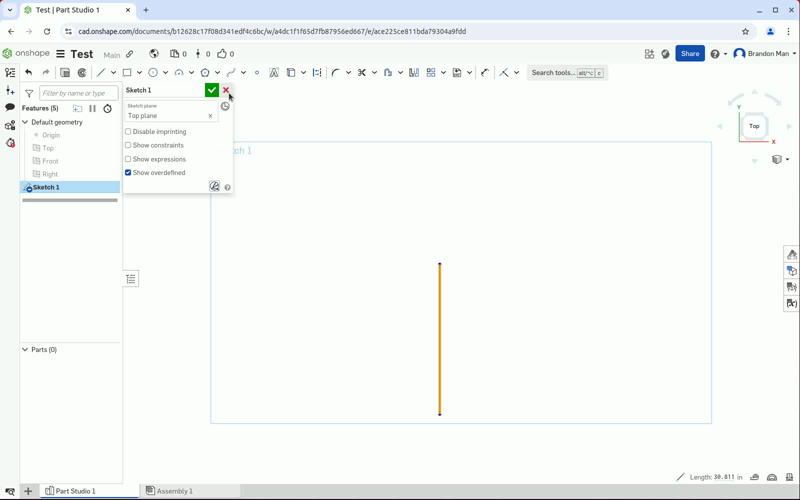
key(shift+h)
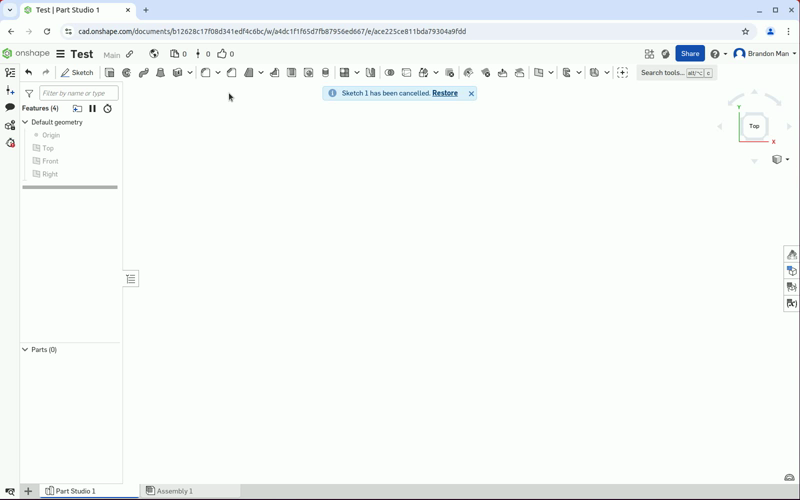
mouse_move(73, 352)
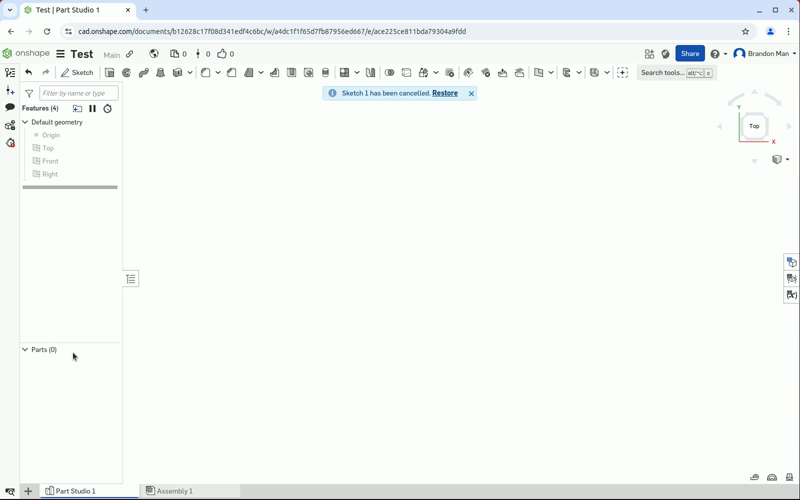
key(y)
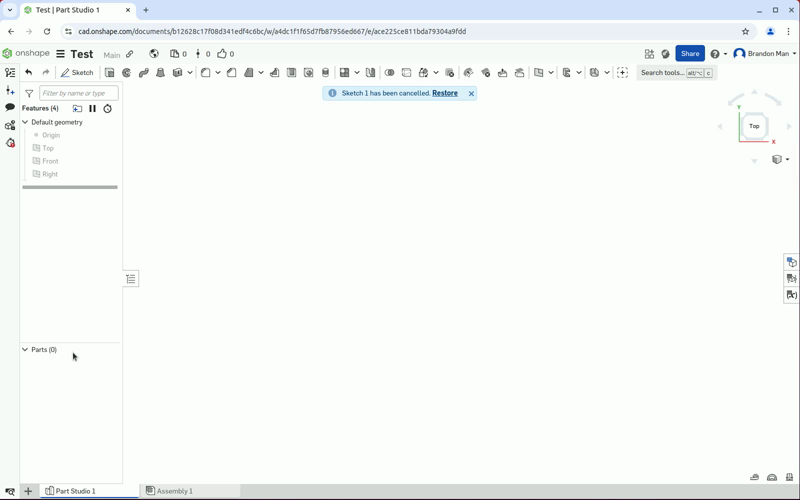
key(shift+p)
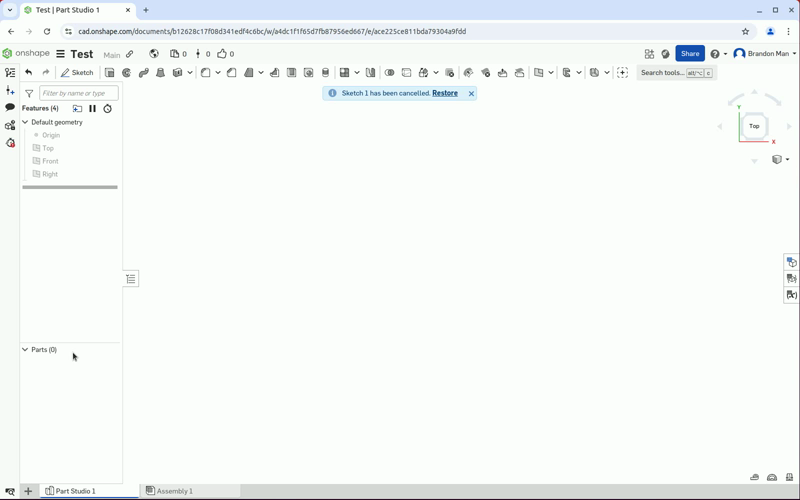
key(space)
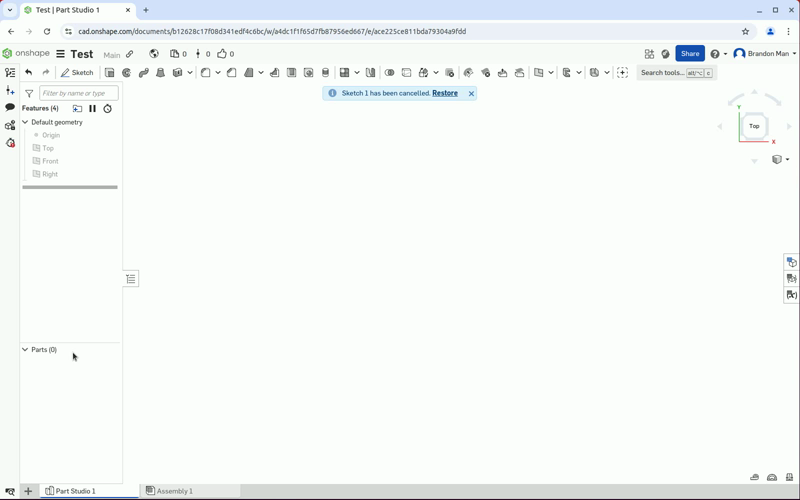
key_down(shift)
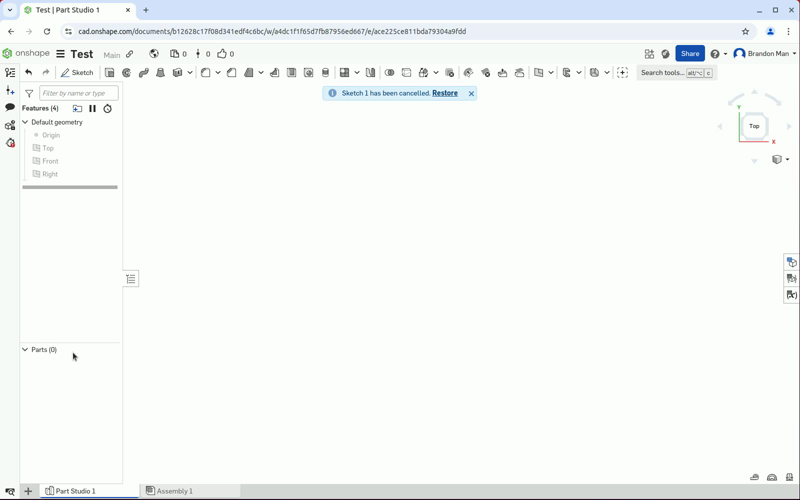
key(up)
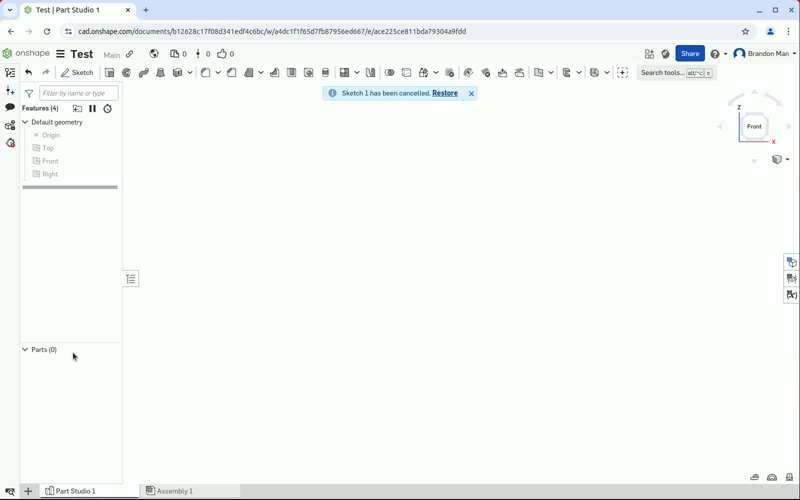
key_up(shift)
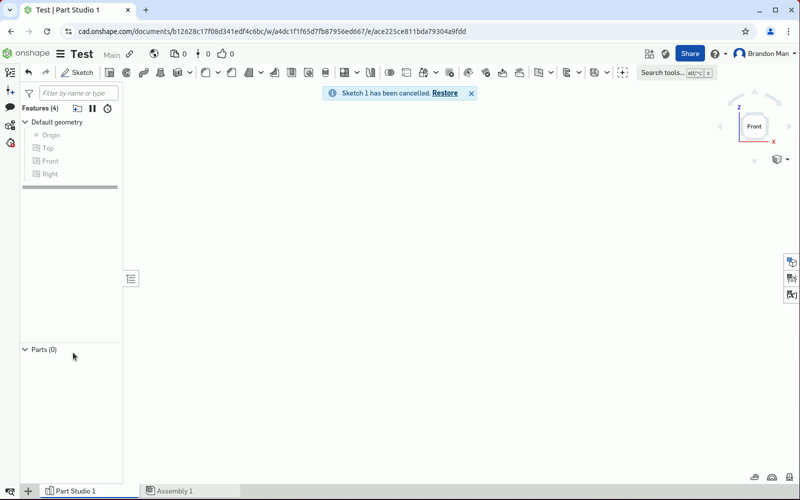
mouse_move(73, 352)
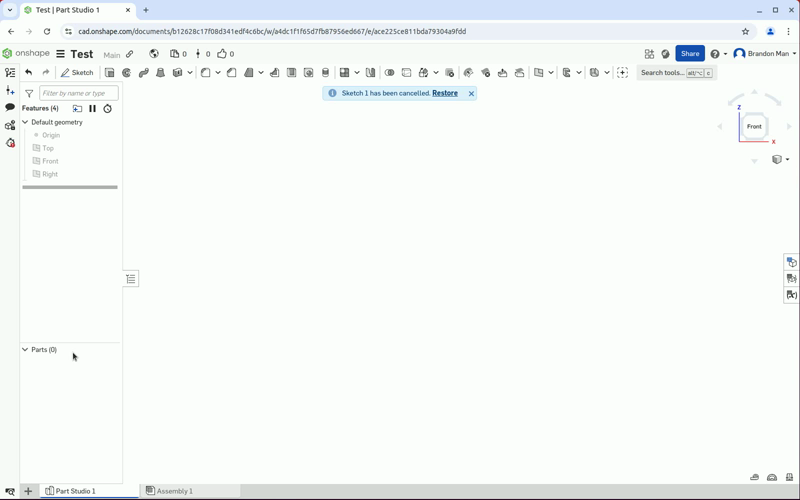
key(shift+y)
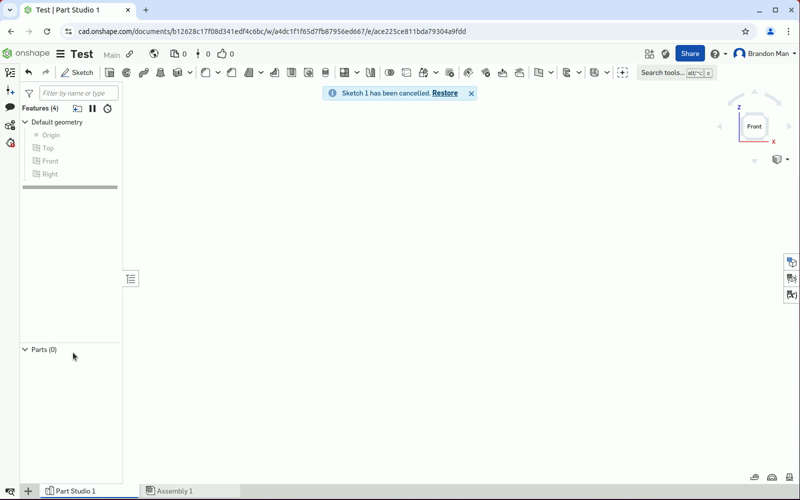
key(shift+s)
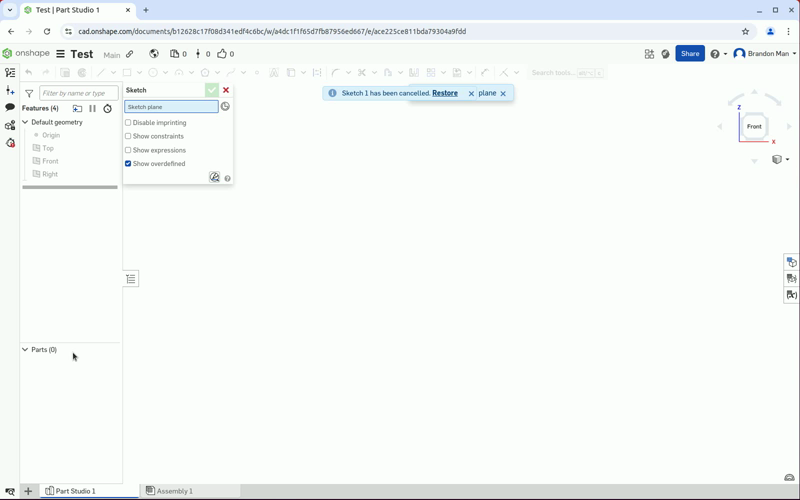
mouse_move(73, 163)
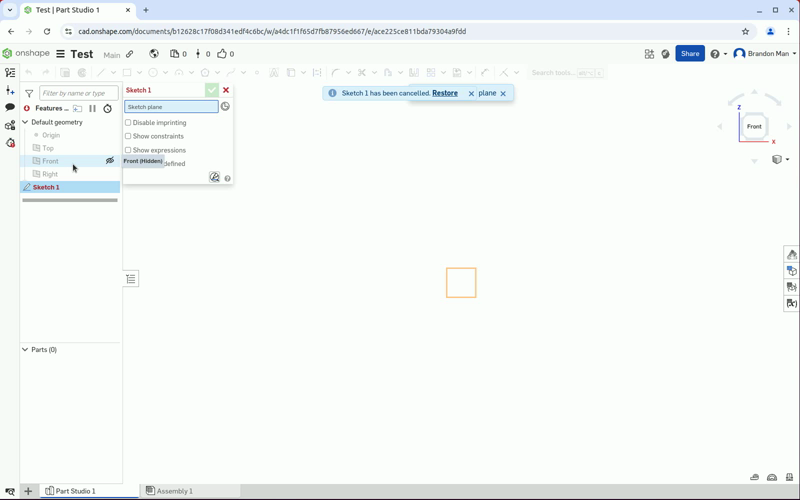
click(73, 163)
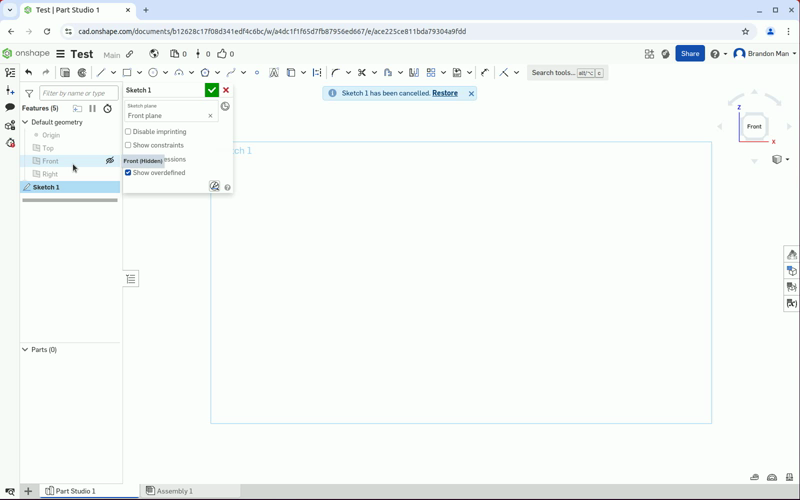
mouse_move(73, 352)
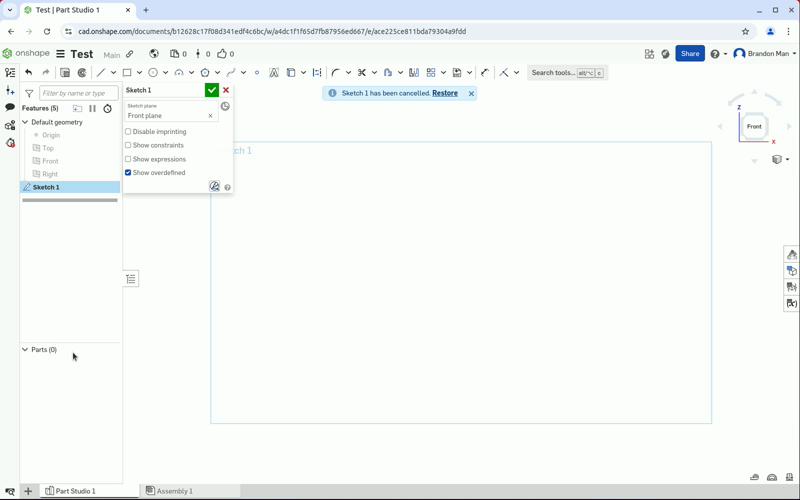
key(y)
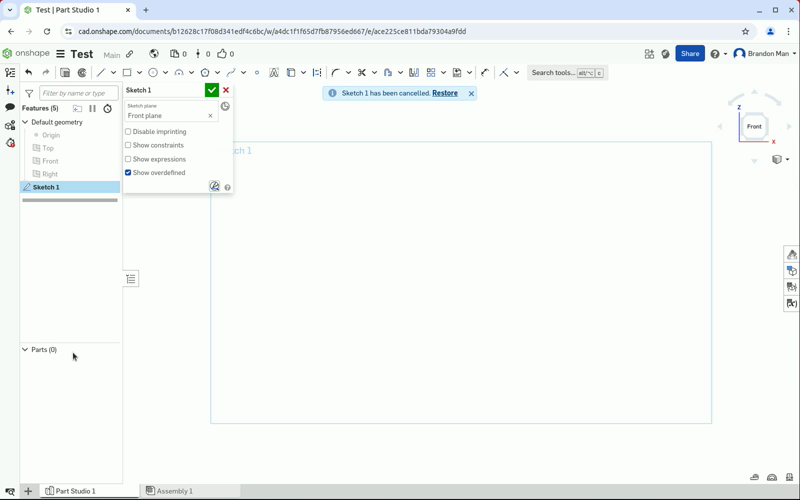
key(a)
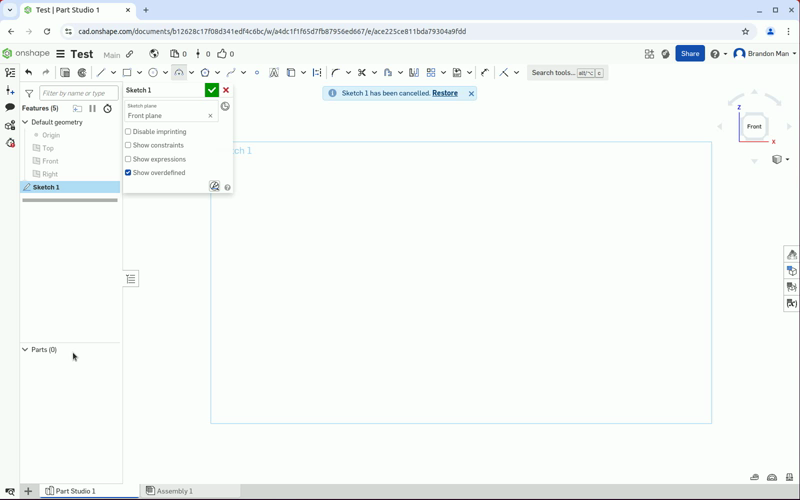
key_down(shift)
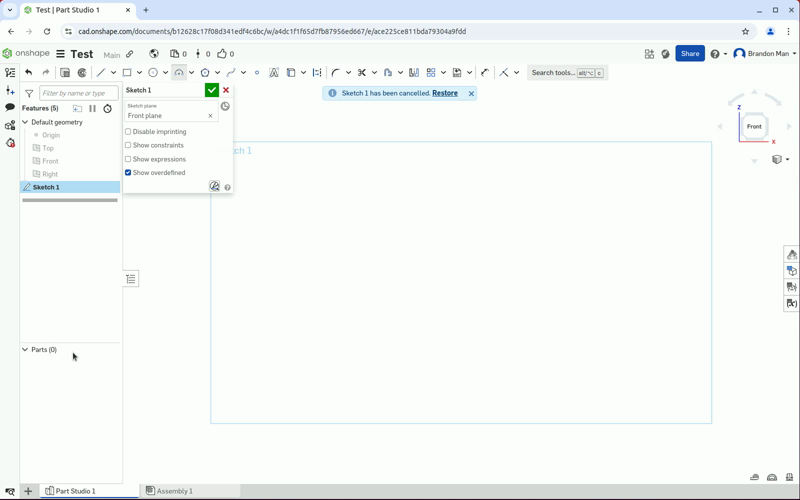
mouse_move(389, 273)
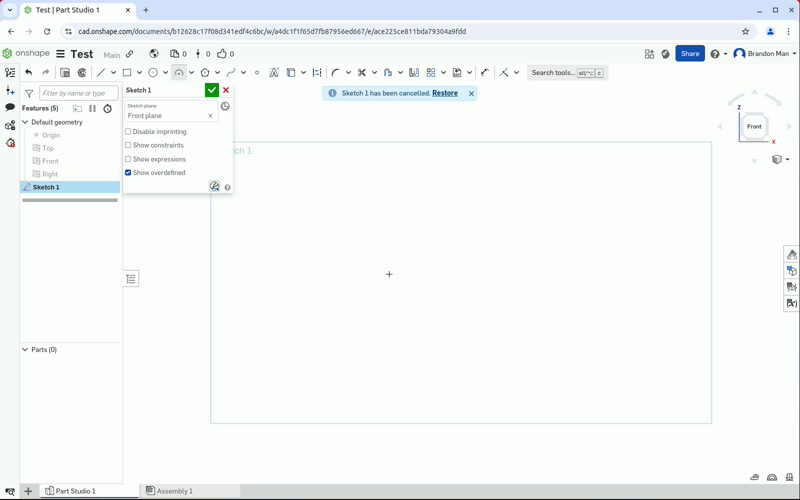
click(389, 273)
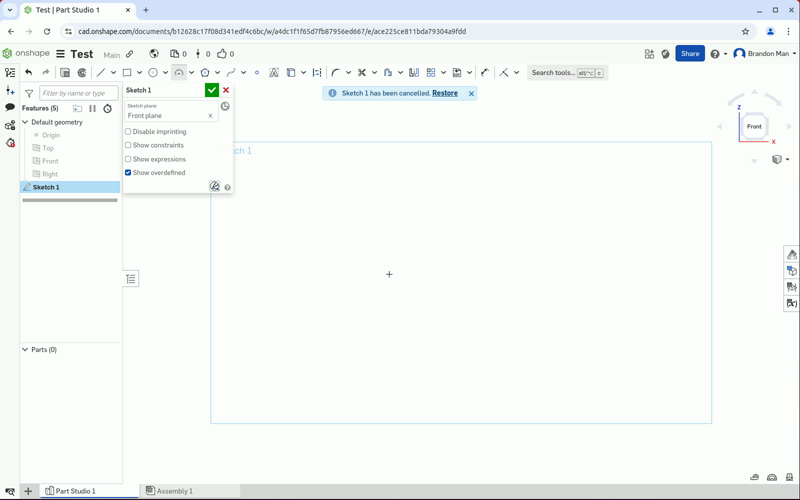
key_up(shift)
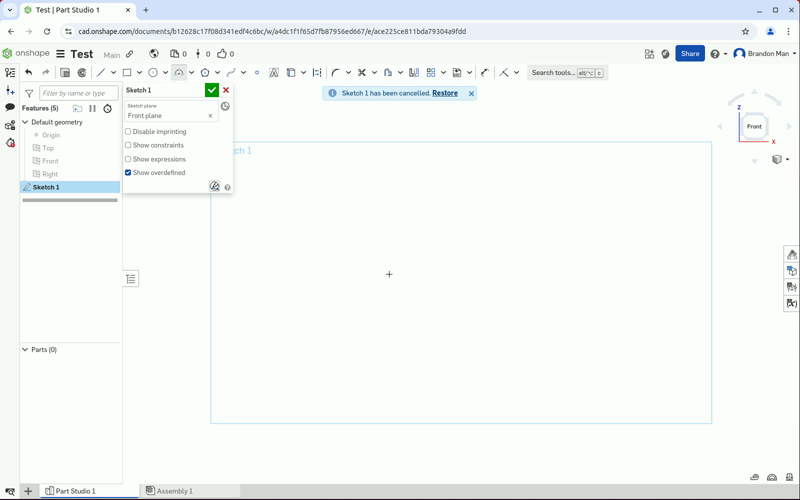
key_down(shift)
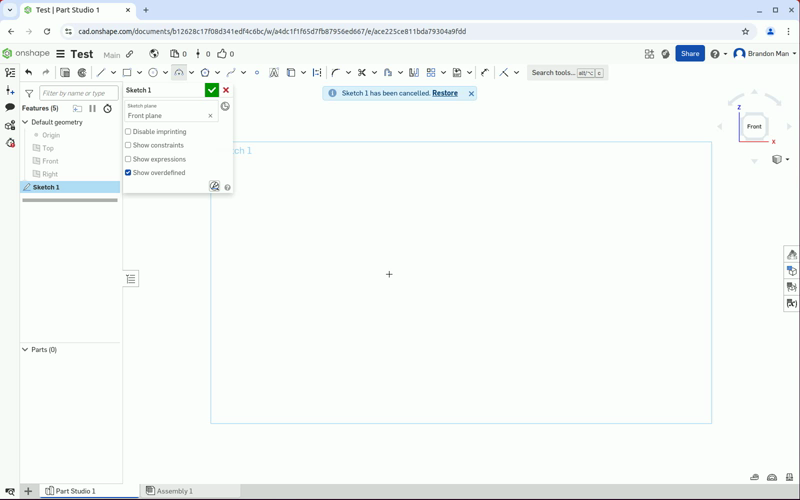
mouse_move(390, 302)
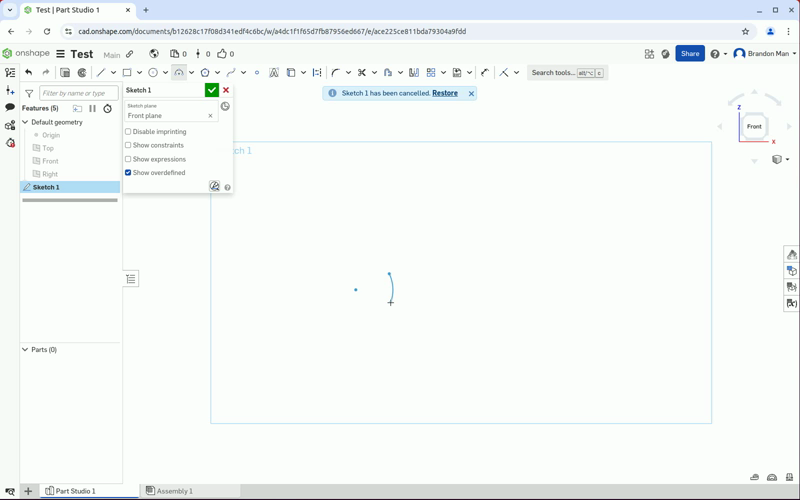
click(390, 302)
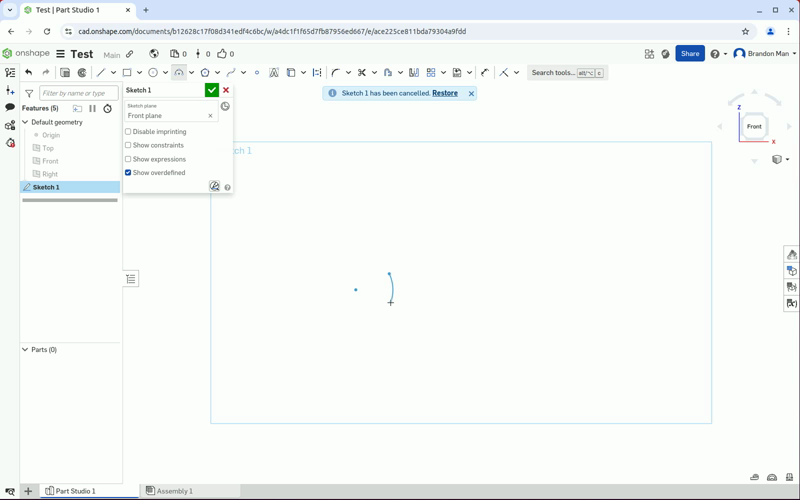
mouse_move(384, 288)
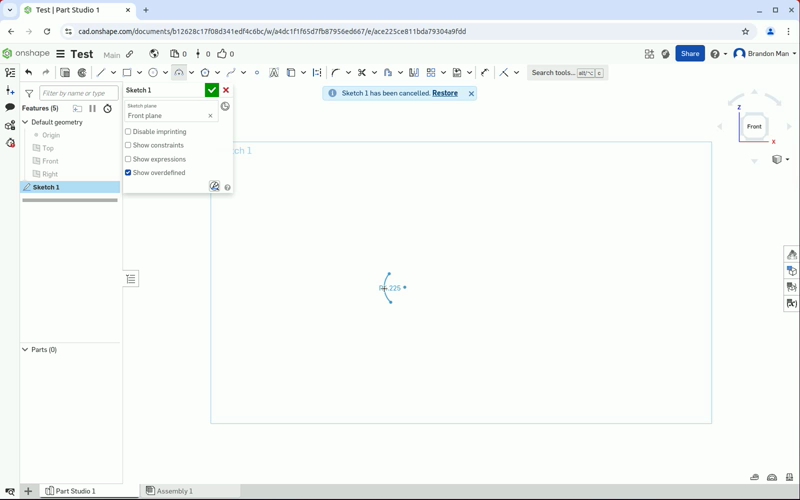
click(384, 288)
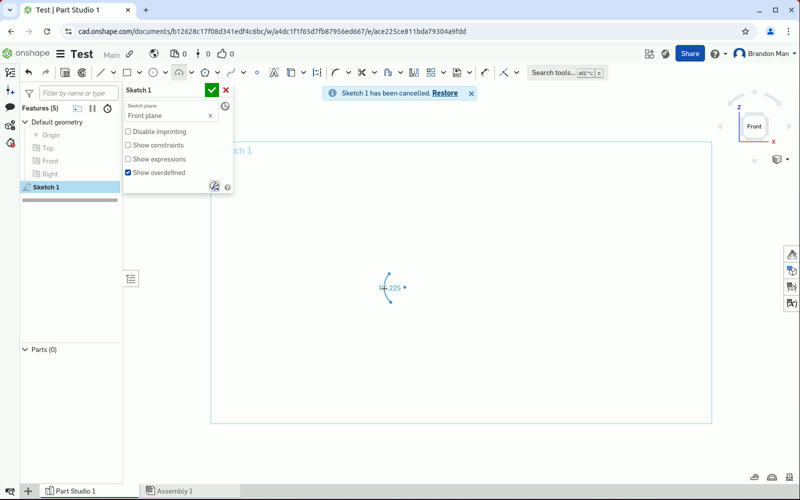
key_up(shift)
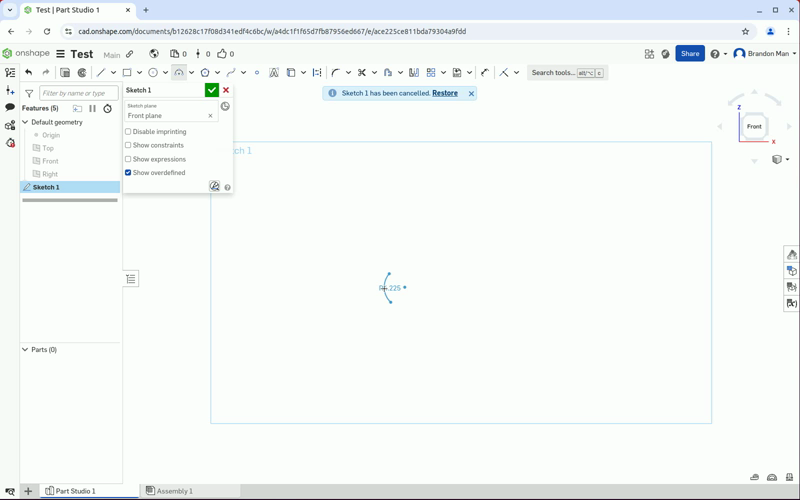
mouse_move(390, 302)
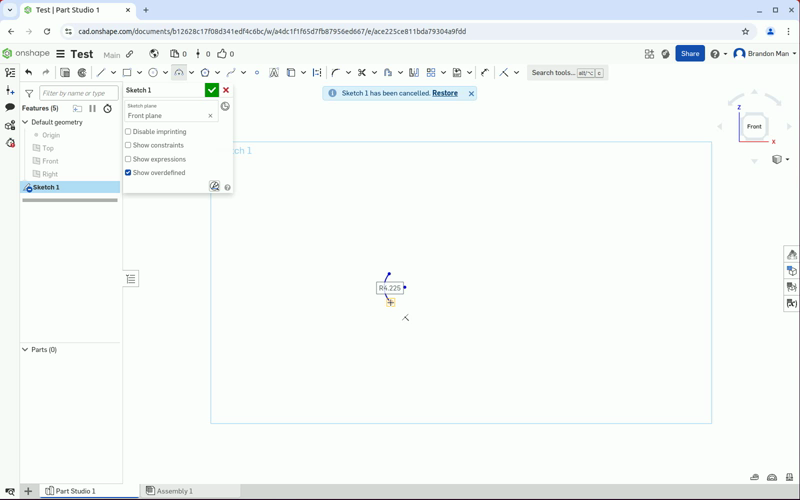
click(390, 302)
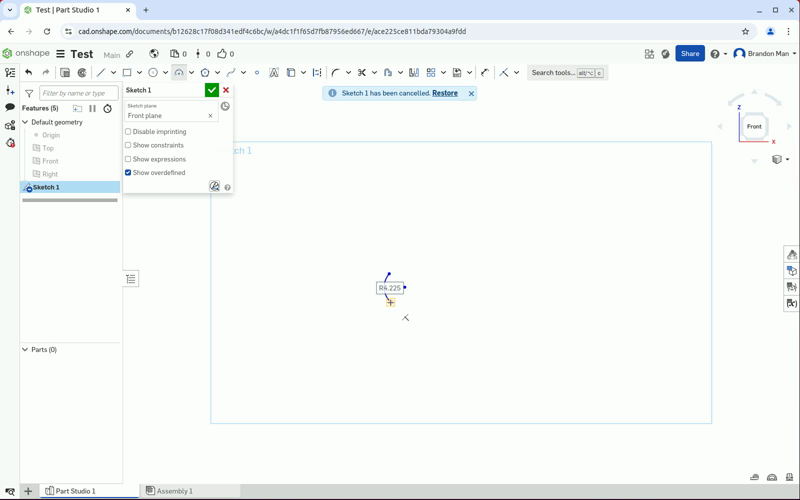
key_down(shift)
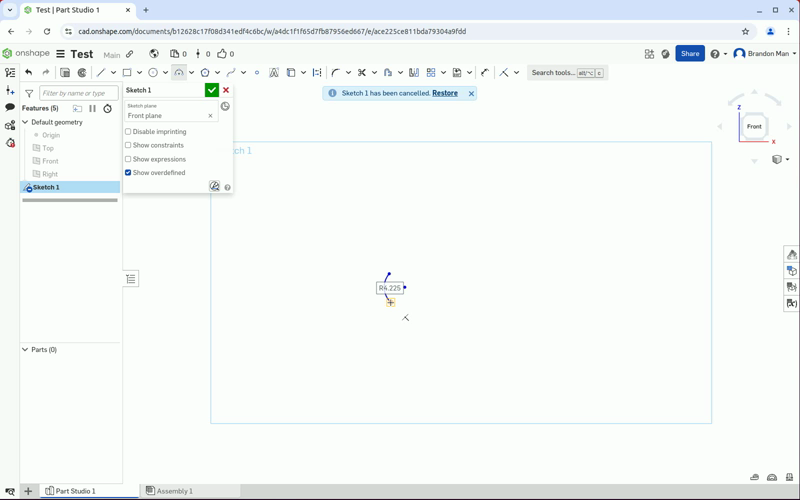
mouse_move(463, 333)
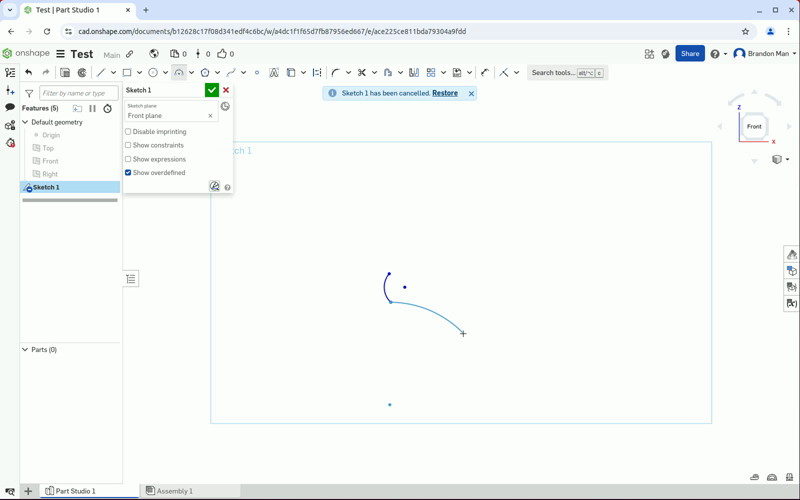
click(463, 333)
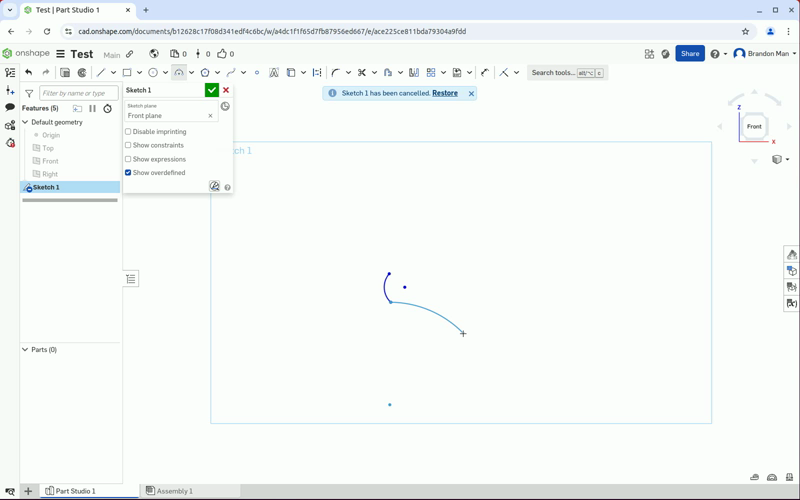
mouse_move(424, 324)
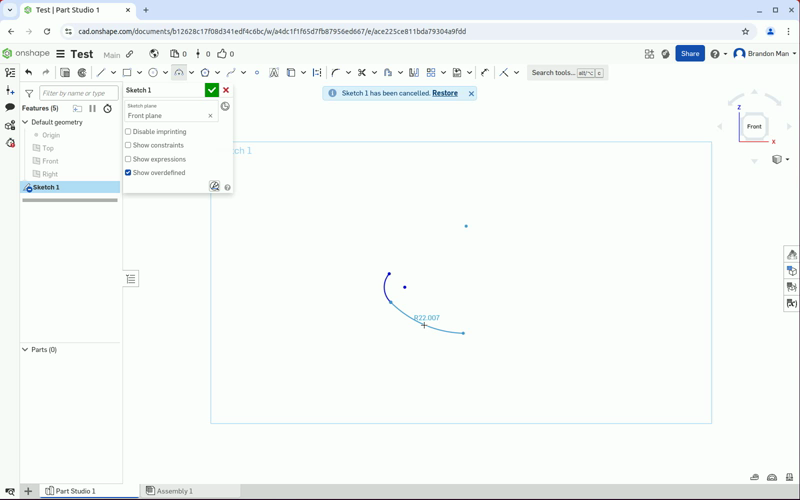
click(424, 324)
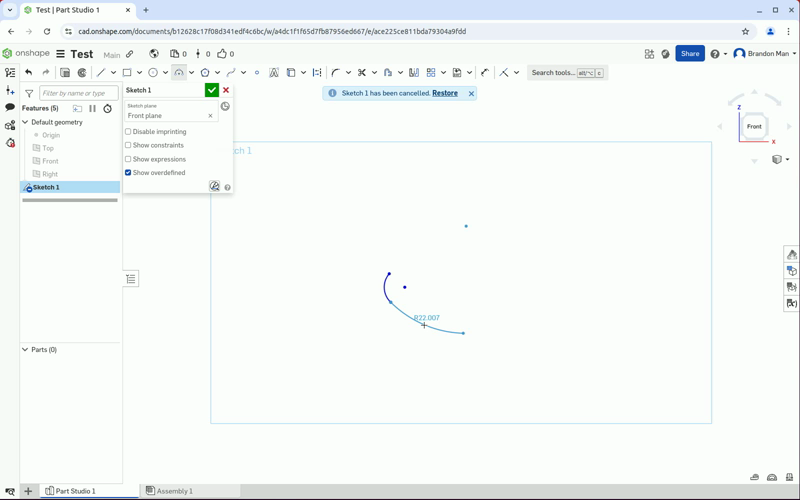
key_up(shift)
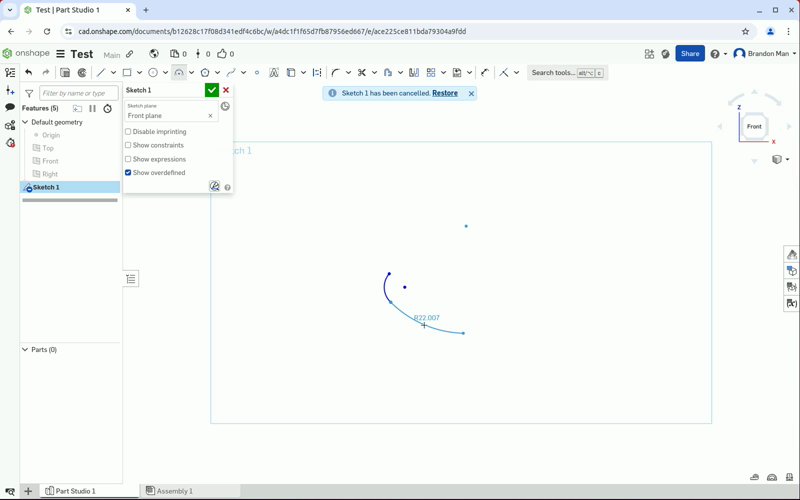
mouse_move(463, 333)
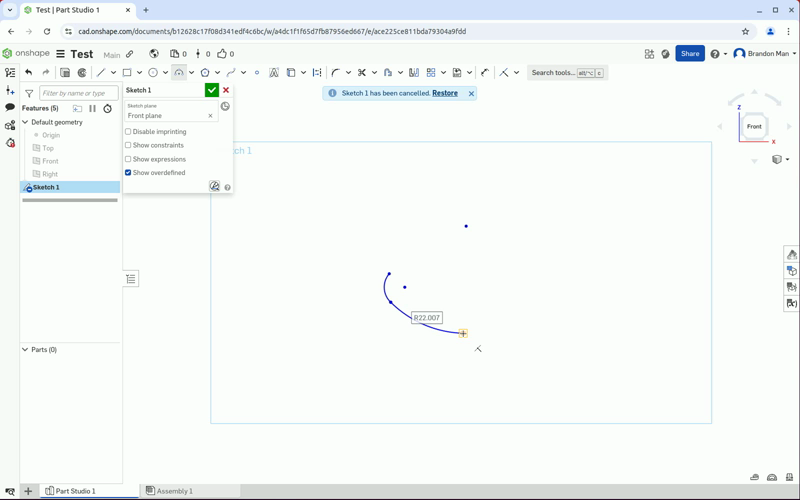
click(463, 333)
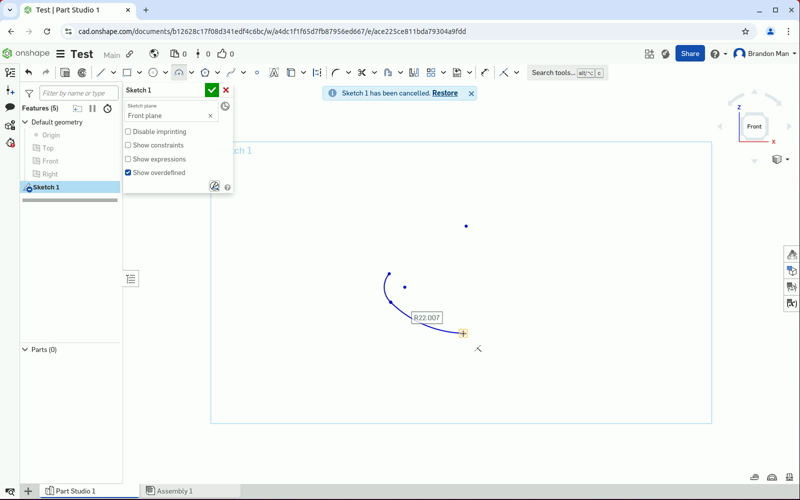
key_down(shift)
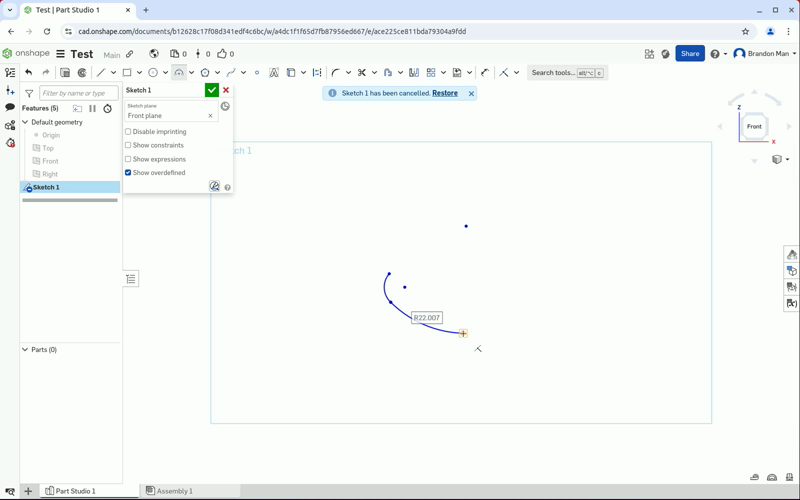
mouse_move(463, 242)
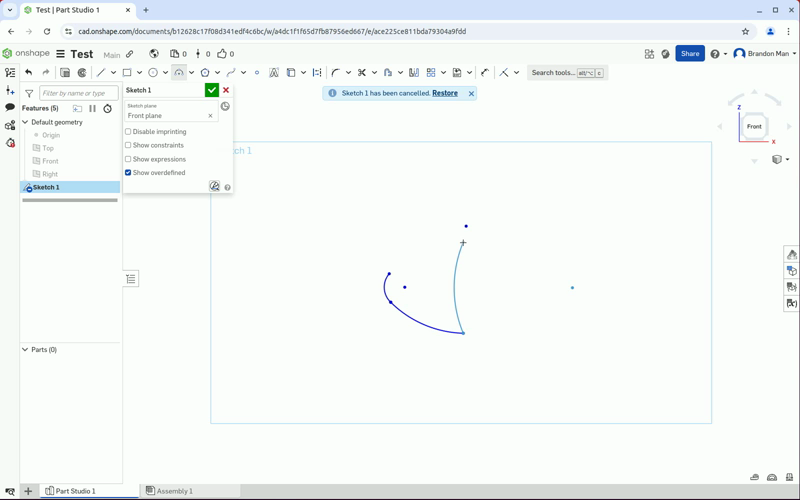
click(463, 242)
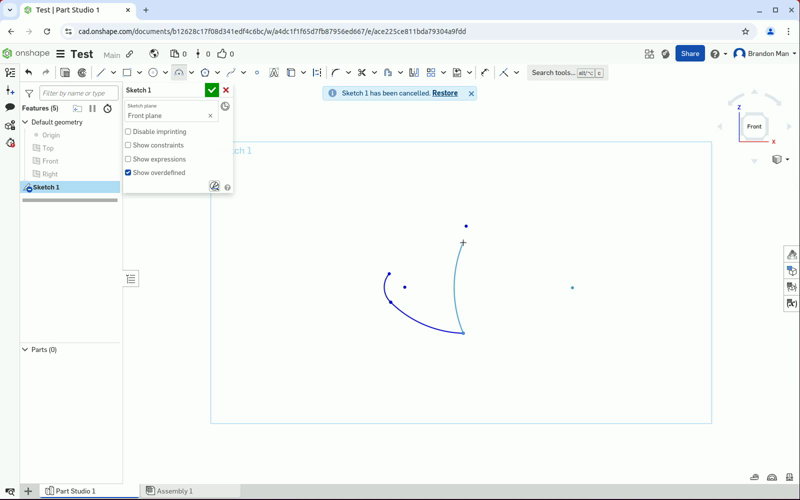
mouse_move(418, 287)
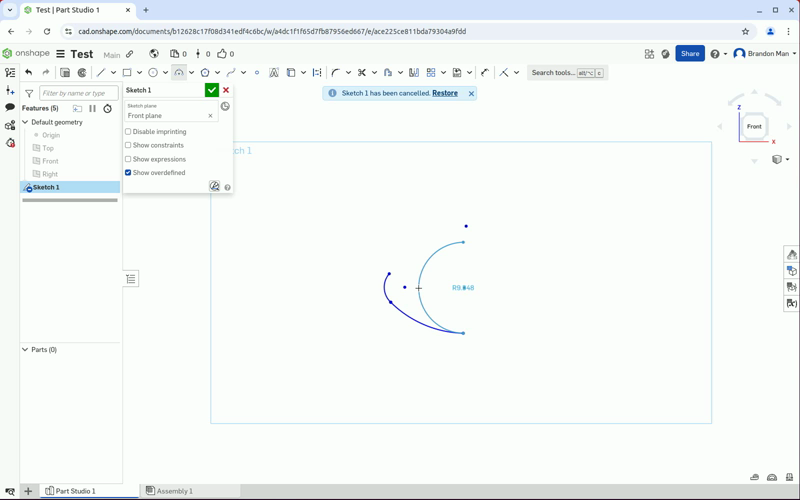
click(418, 287)
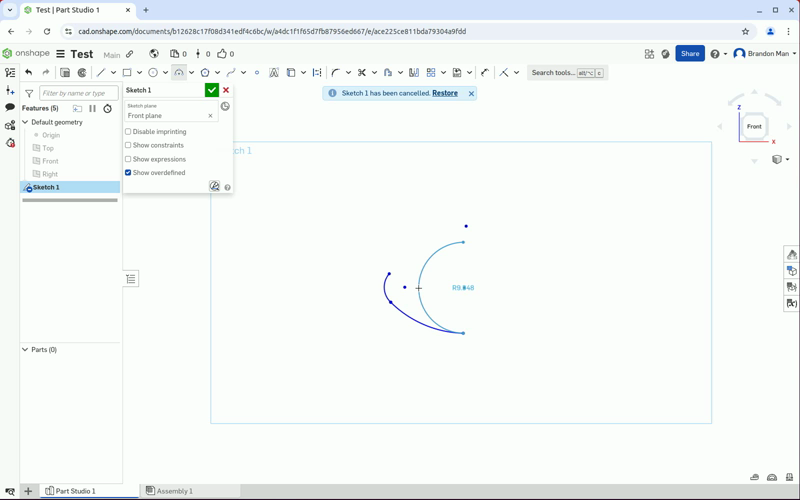
key_up(shift)
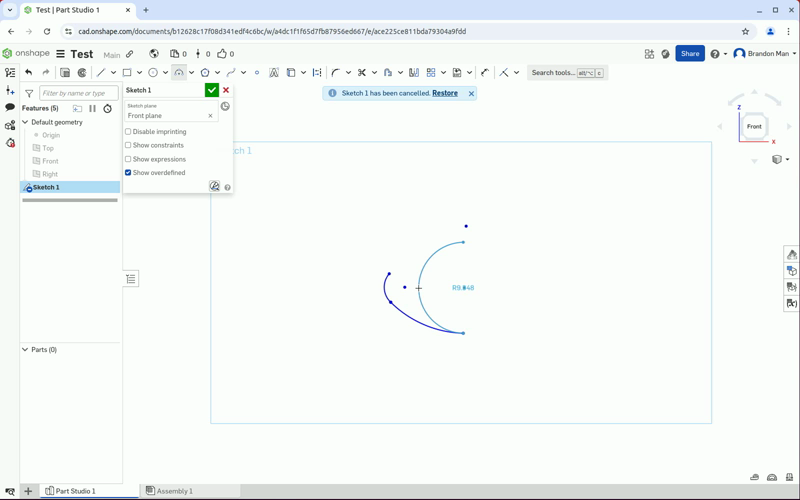
mouse_move(463, 242)
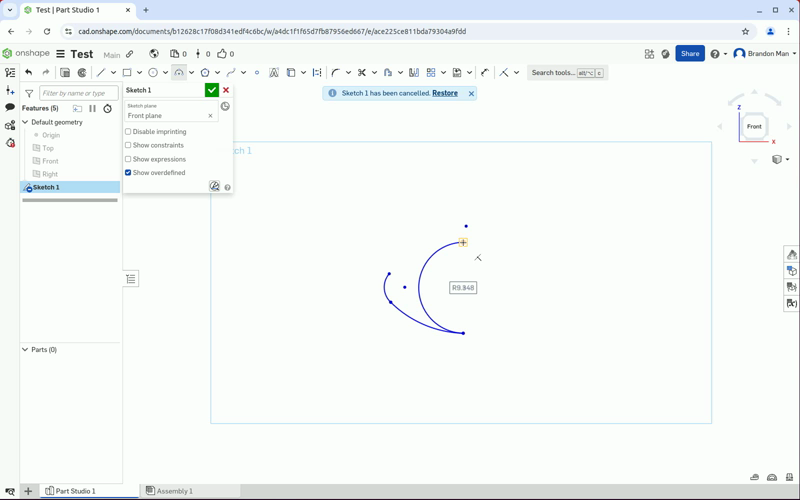
click(463, 242)
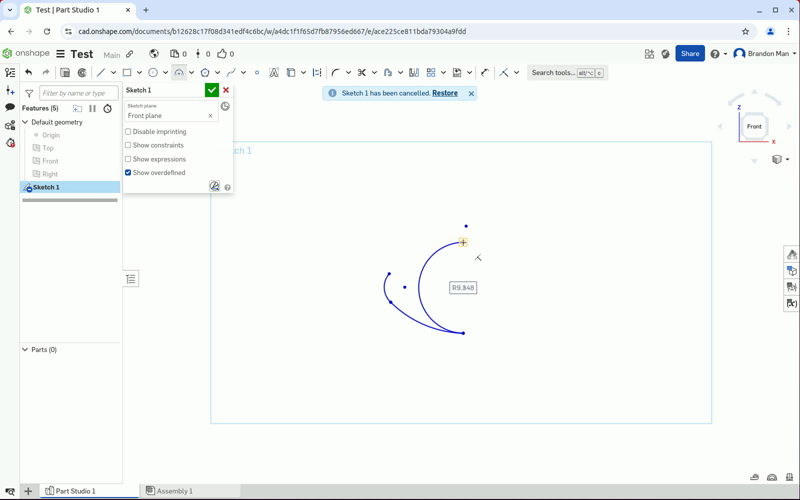
mouse_move(389, 273)
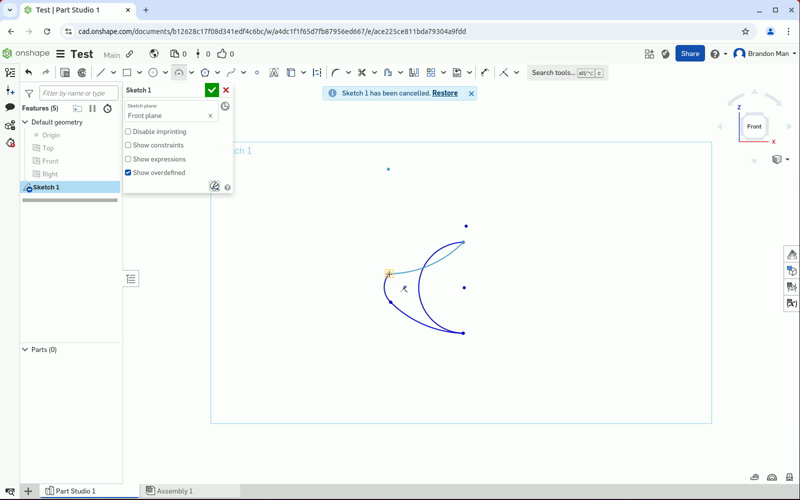
click(389, 273)
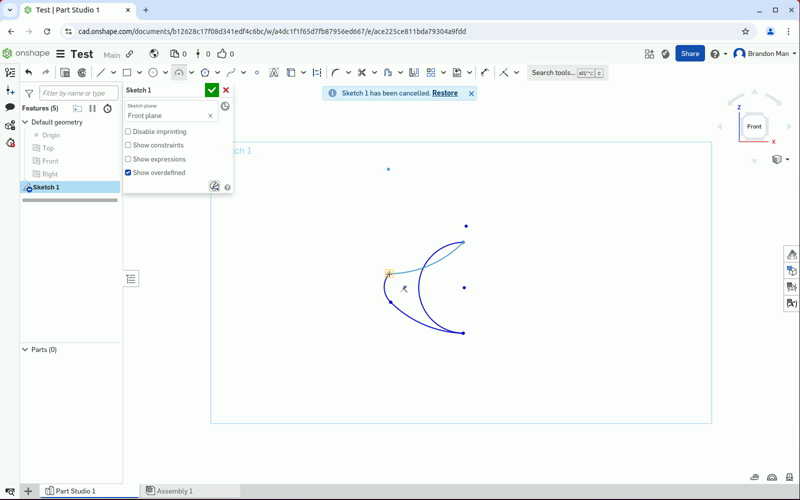
key_down(shift)
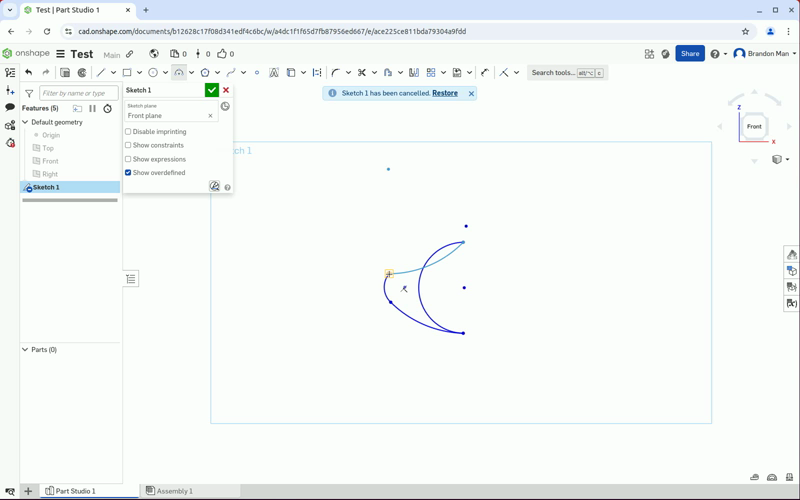
mouse_move(423, 250)
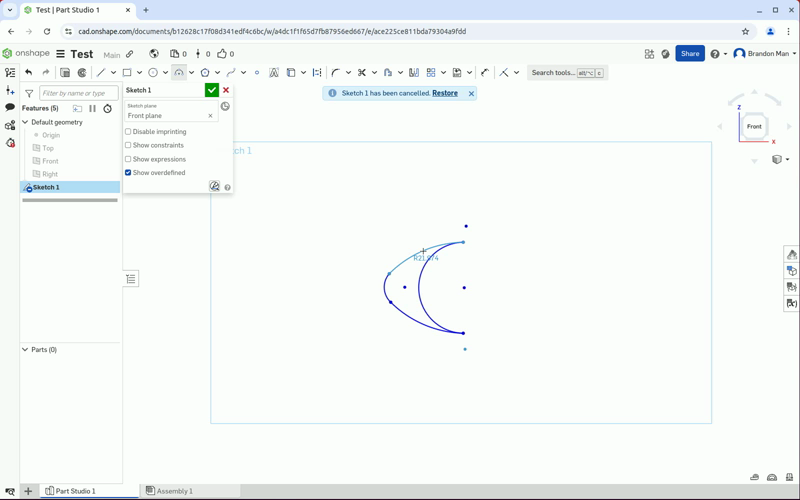
click(423, 250)
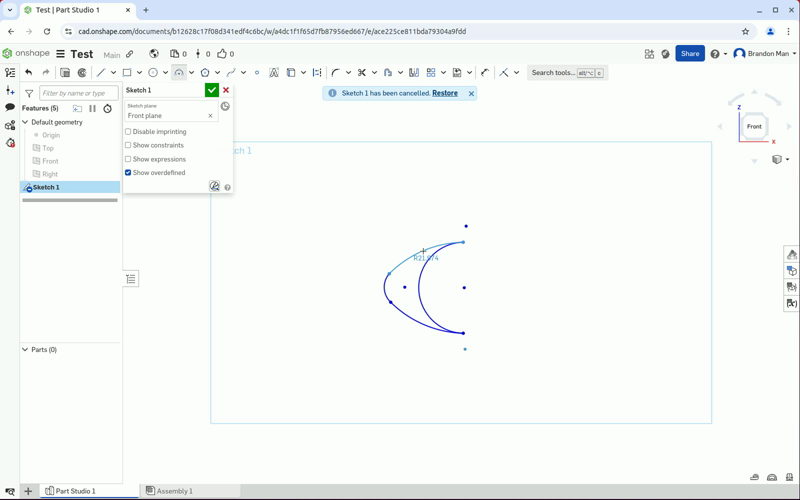
key_up(shift)
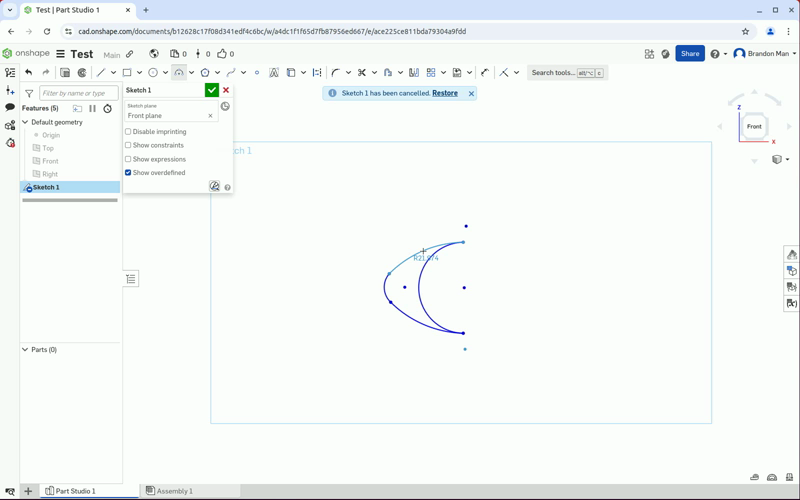
key(esc)
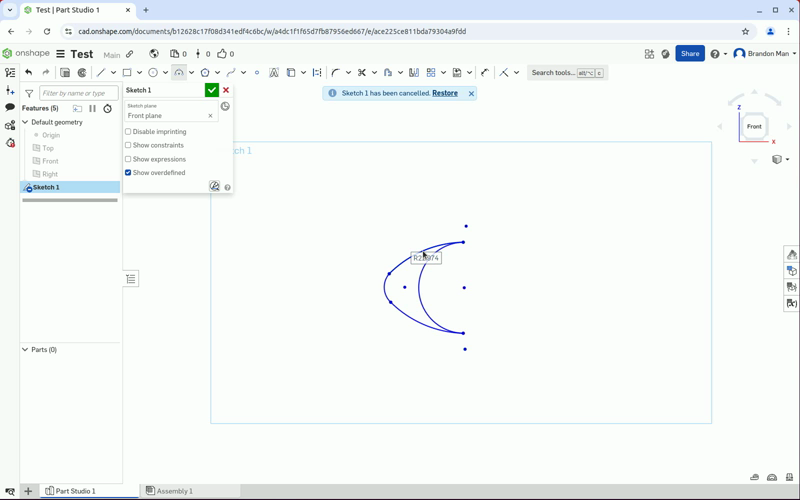
mouse_move(407, 276)
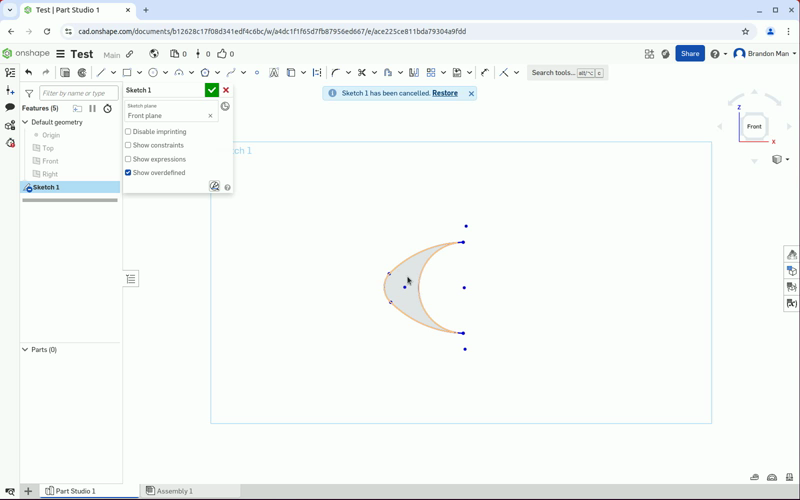
click(407, 276)
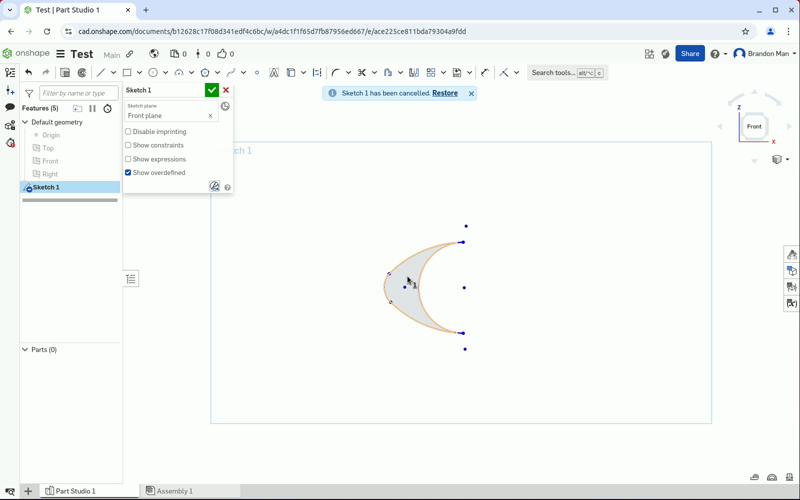
mouse_move(73, 352)
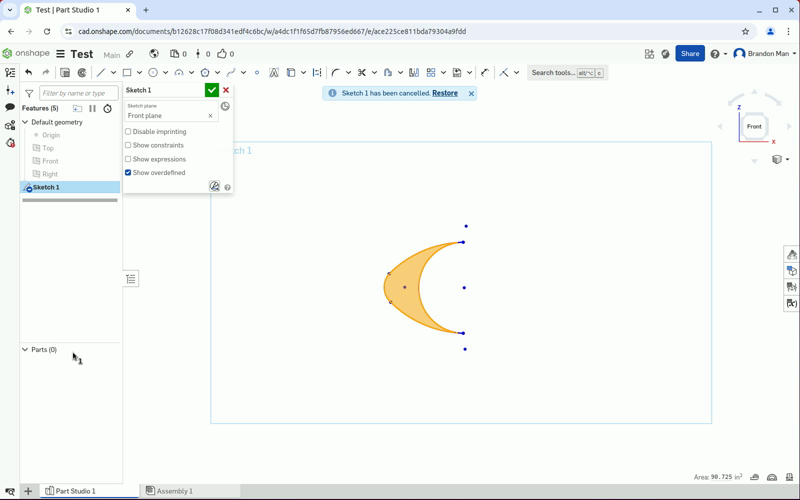
key(shift+y)
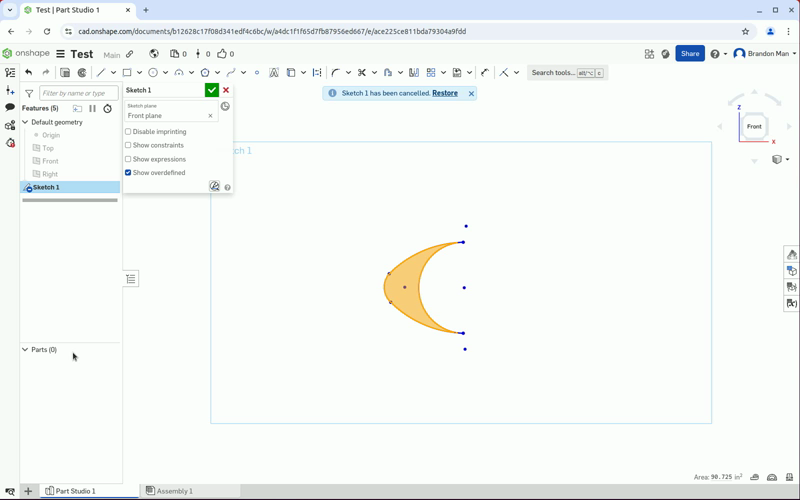
key(shift+e)
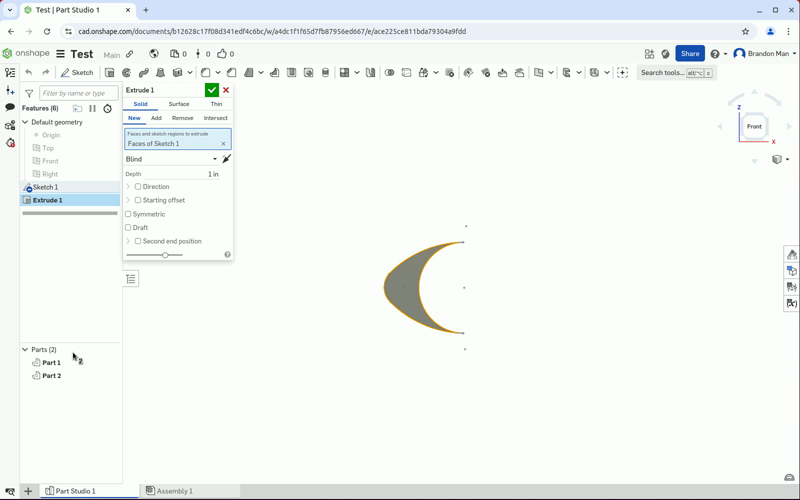
mouse_move(143, 106)
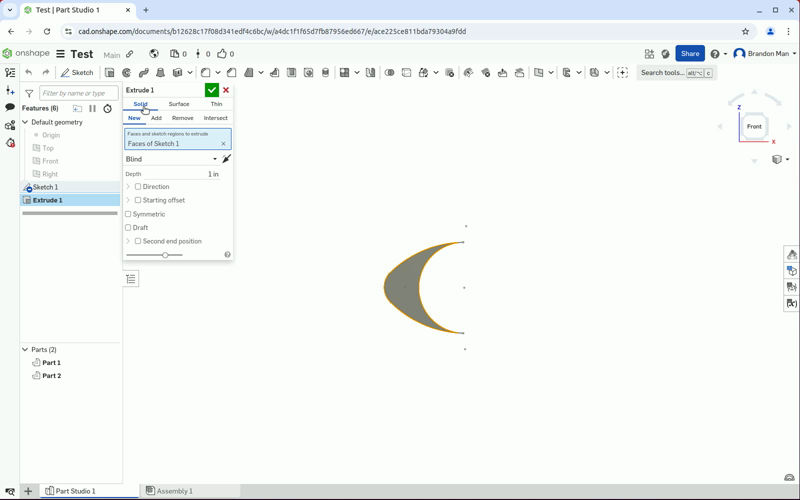
click(143, 106)
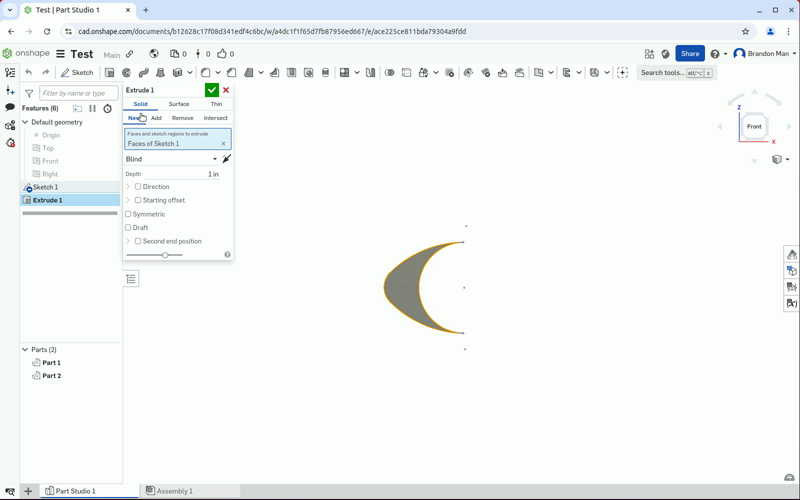
mouse_move(137, 120)
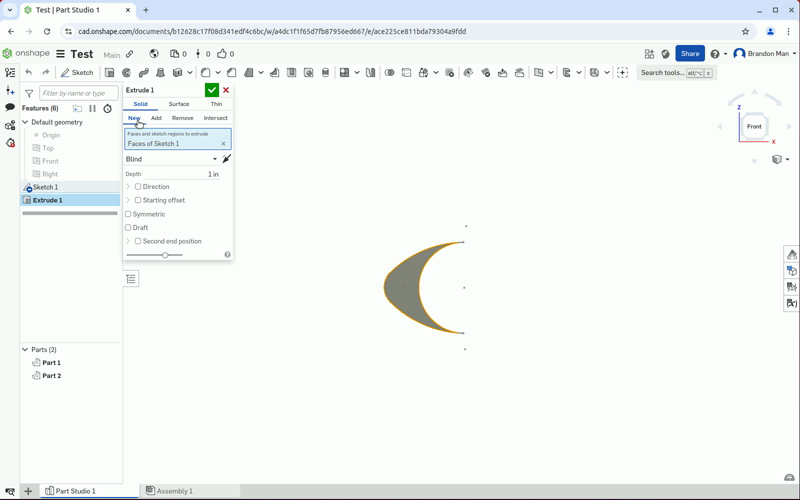
click(137, 120)
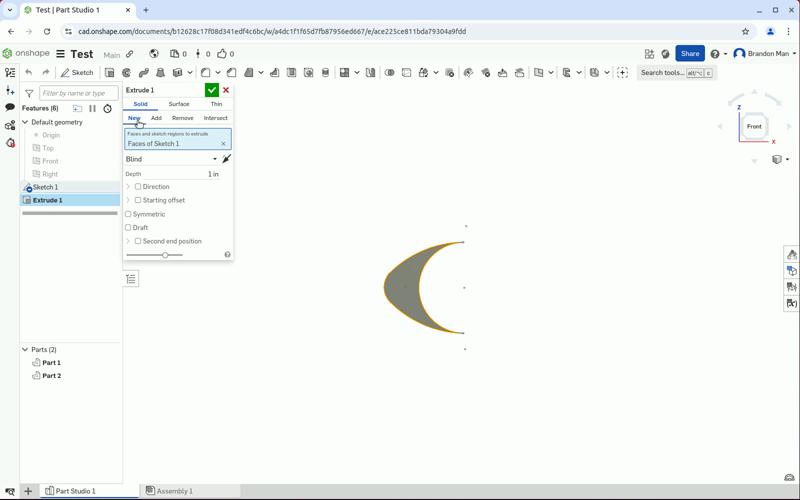
key(tab, 4)
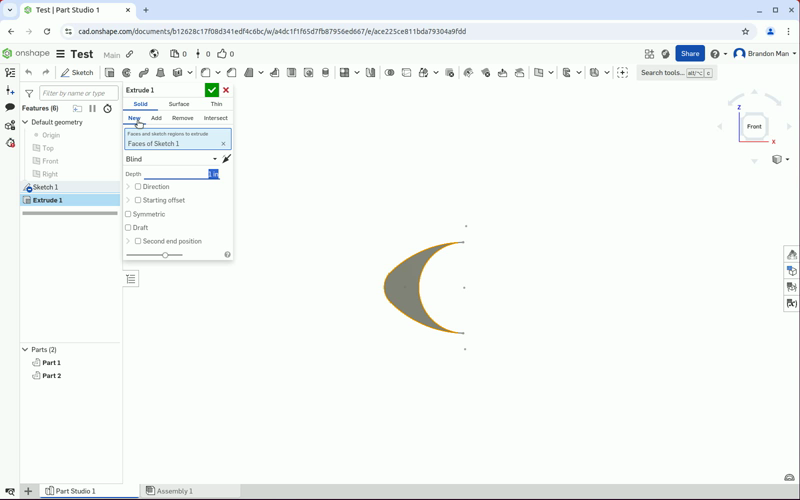
text(23.108)
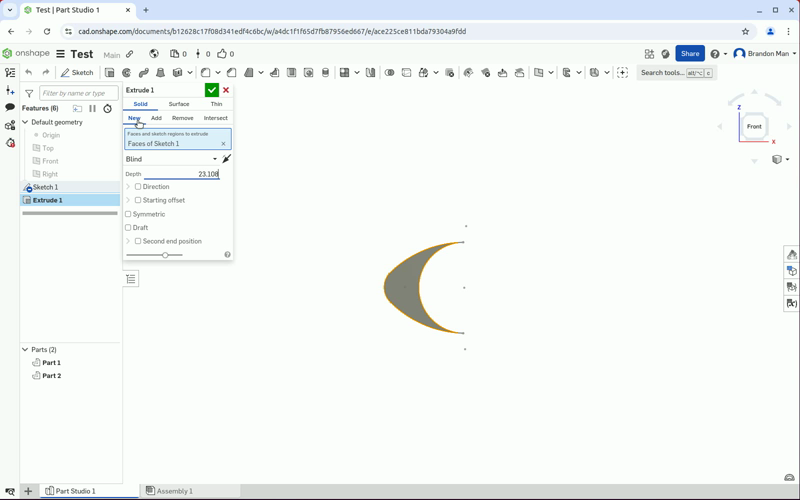
key(enter)
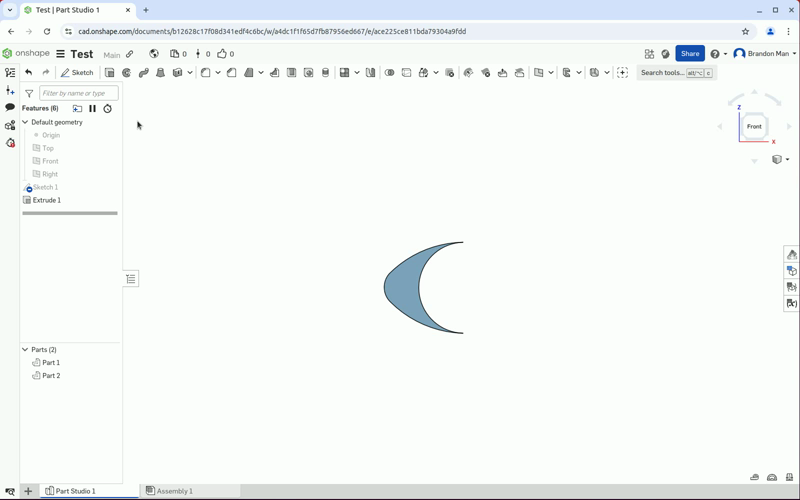
key(shift+h)
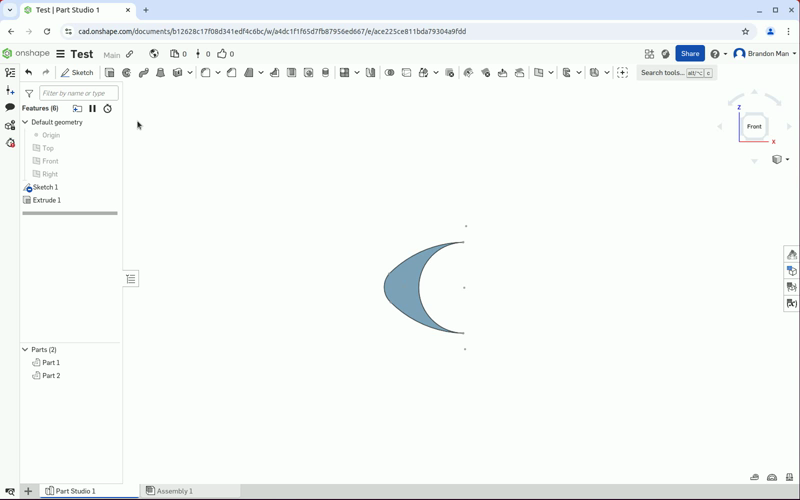
key(shift+h)
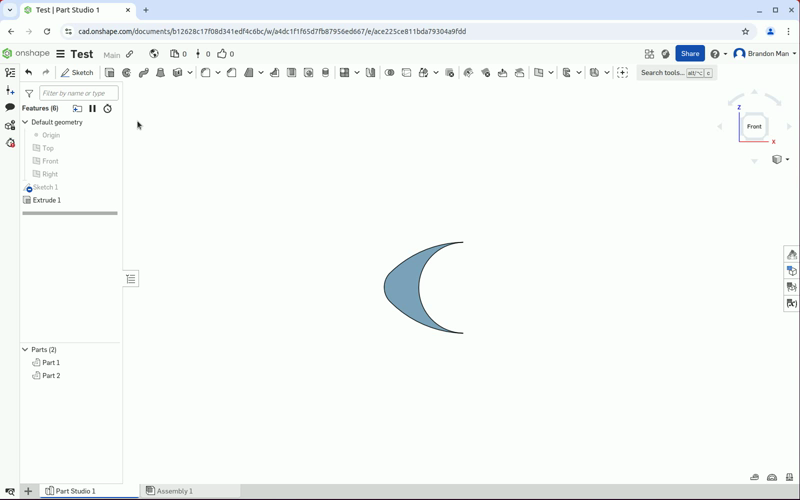
mouse_move(73, 189)
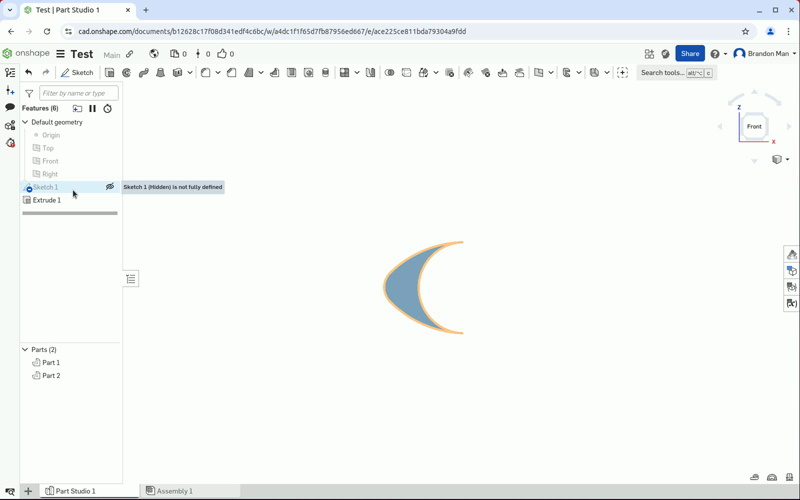
click(73, 189)
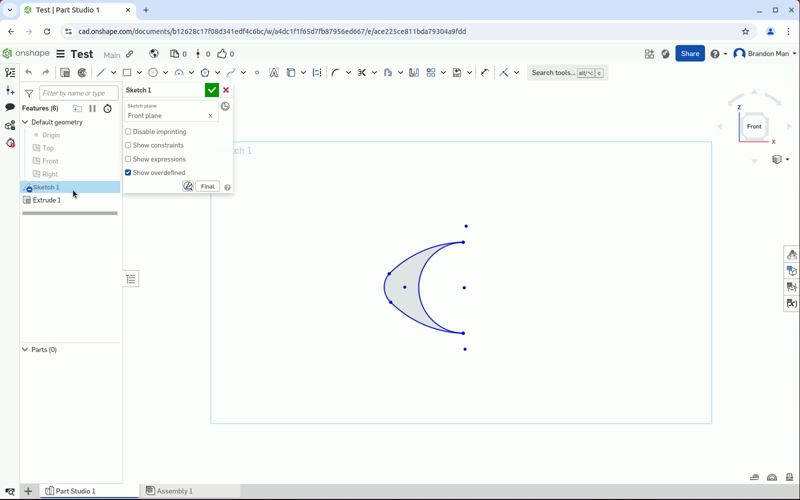
mouse_move(229, 92)
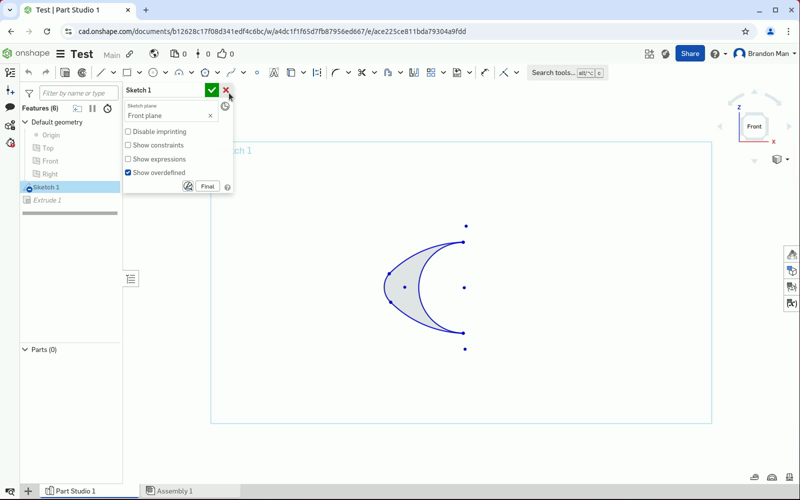
click(229, 92)
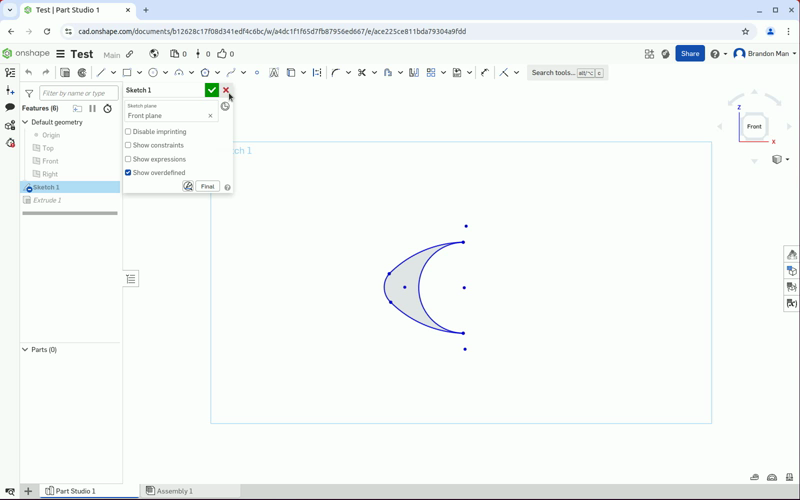
key(shift+s)
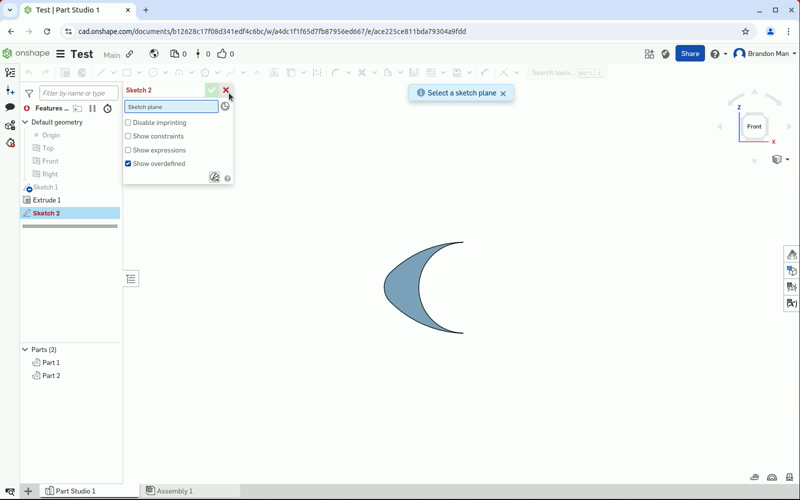
mouse_move(73, 163)
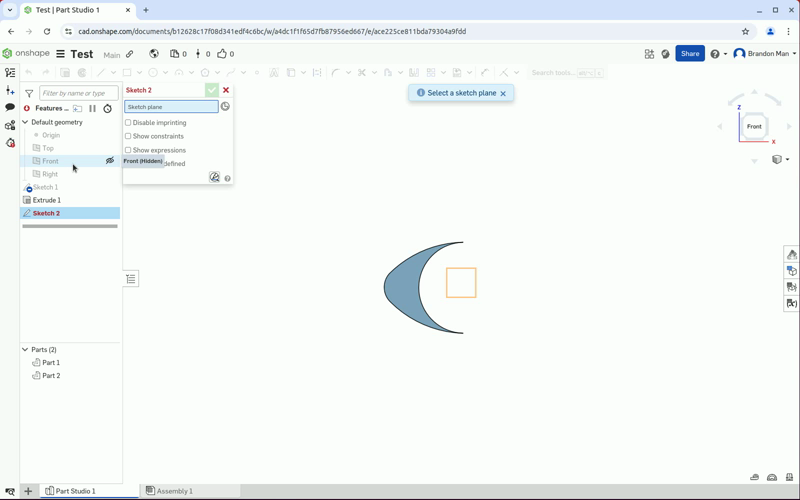
click(73, 163)
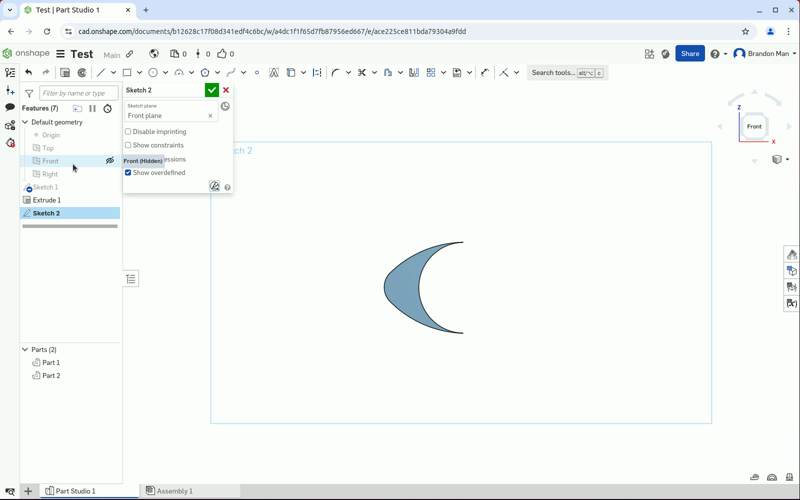
mouse_move(73, 352)
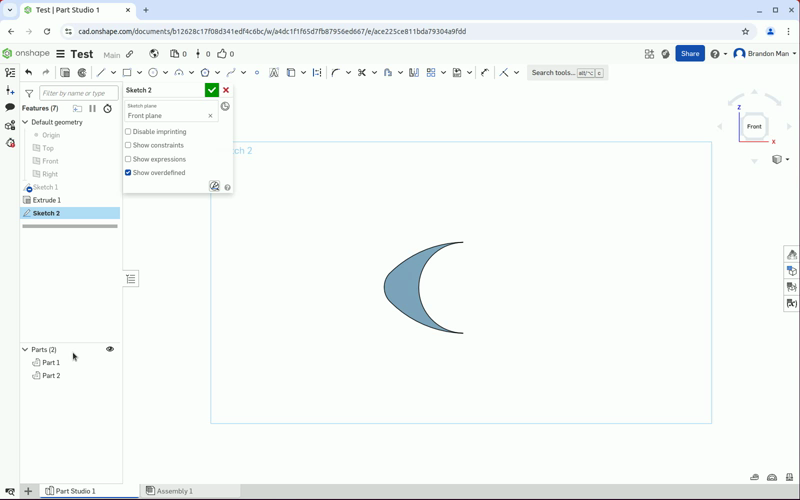
key(y)
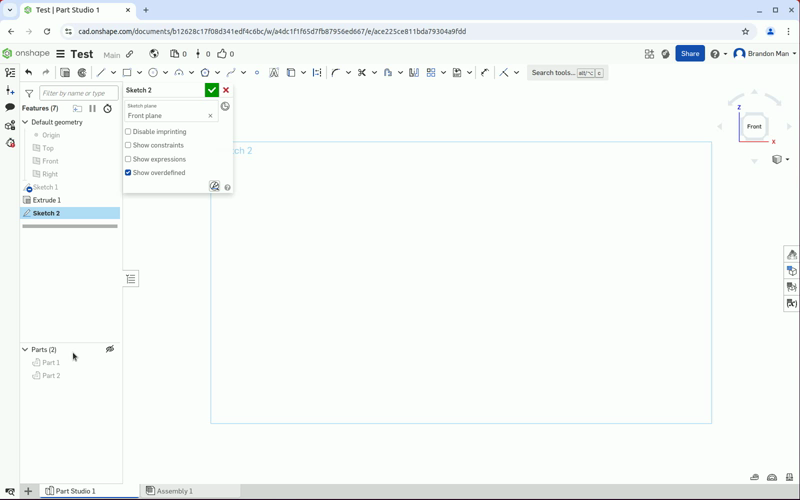
key(a)
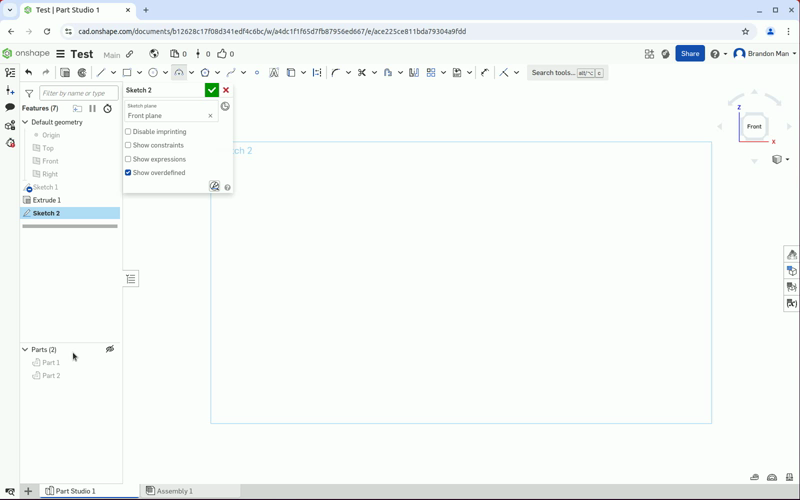
key_down(shift)
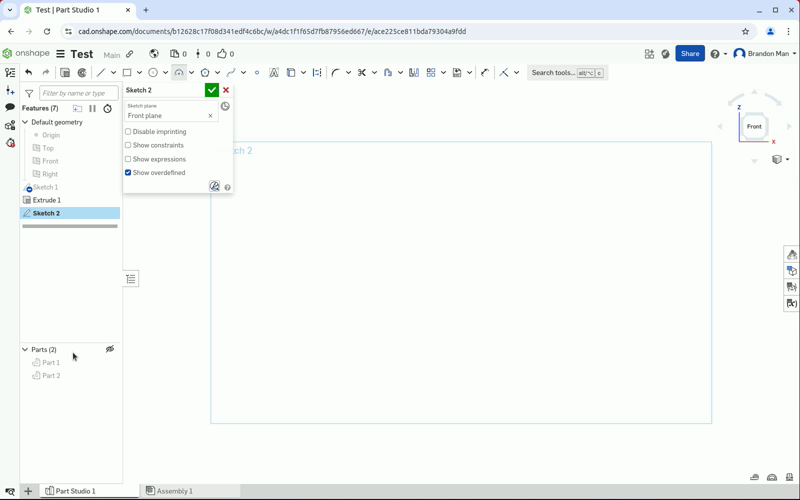
mouse_move(464, 332)
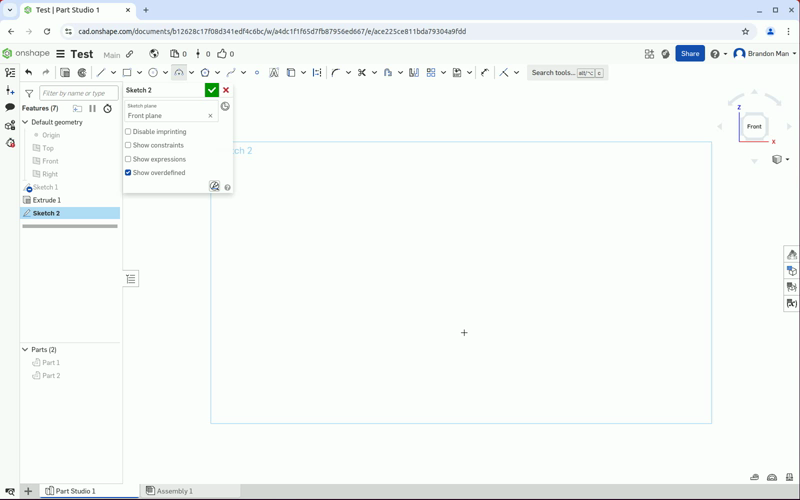
click(464, 332)
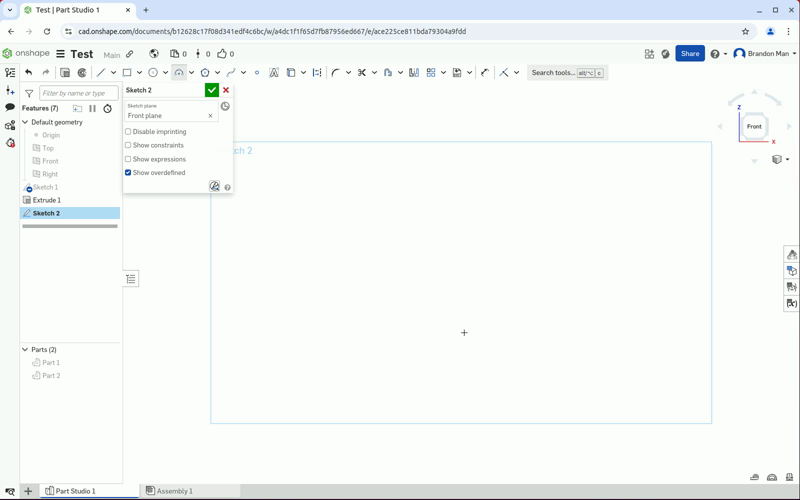
key_up(shift)
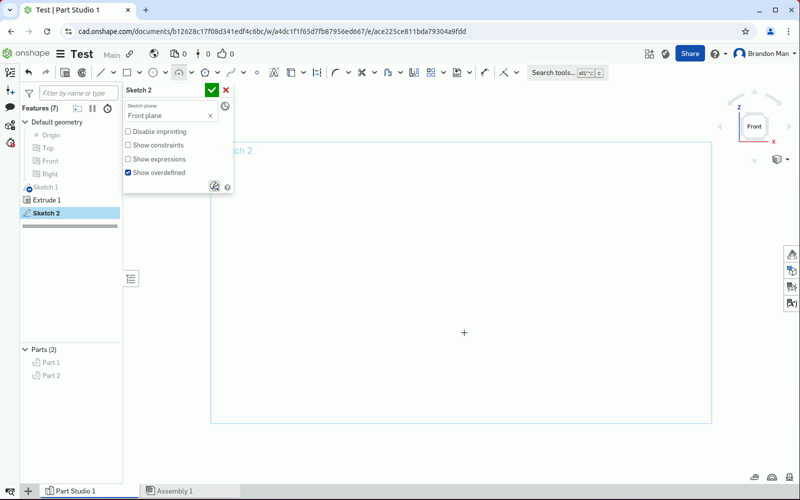
key_down(shift)
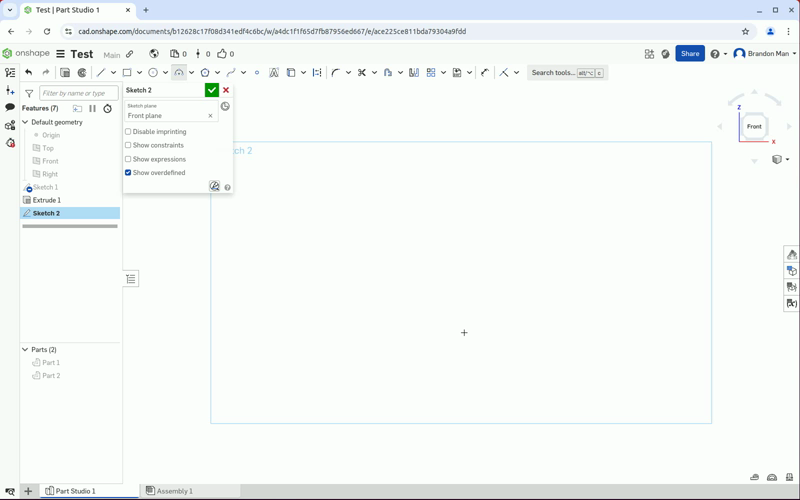
mouse_move(536, 302)
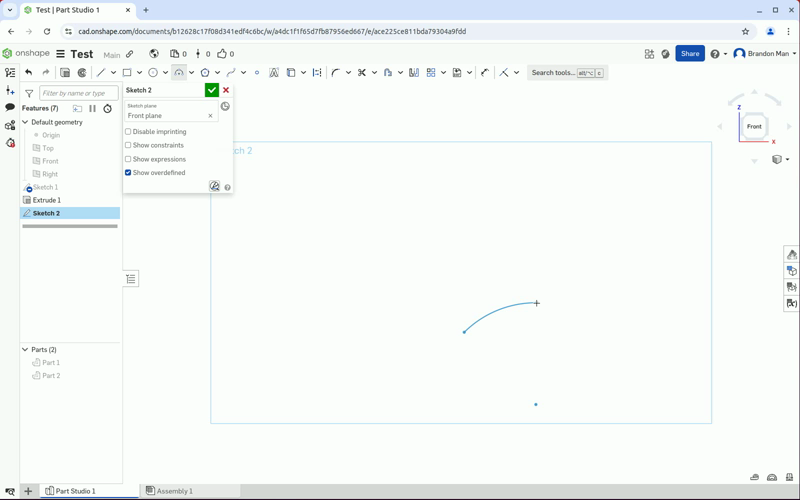
click(536, 302)
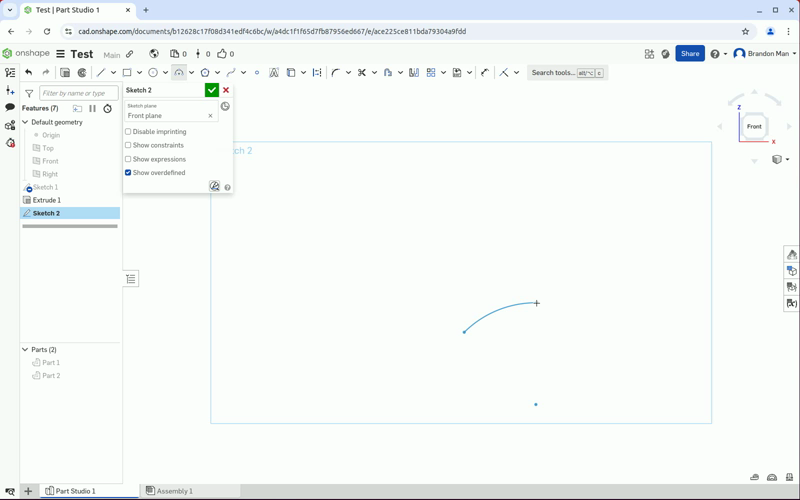
mouse_move(503, 324)
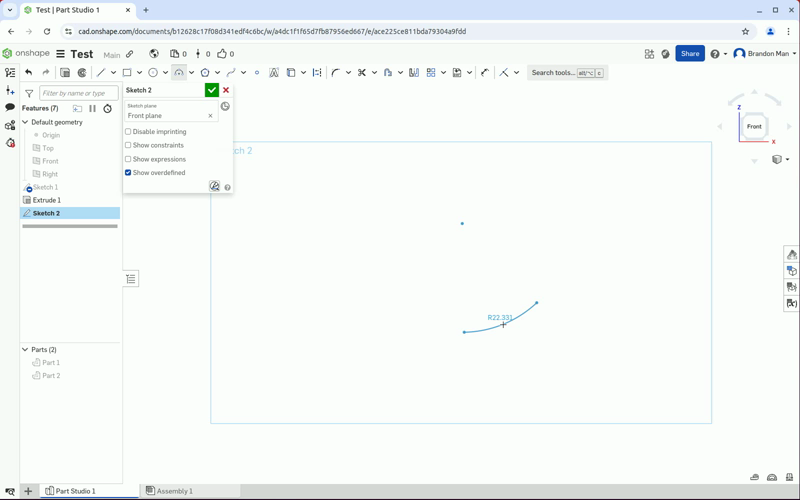
click(503, 324)
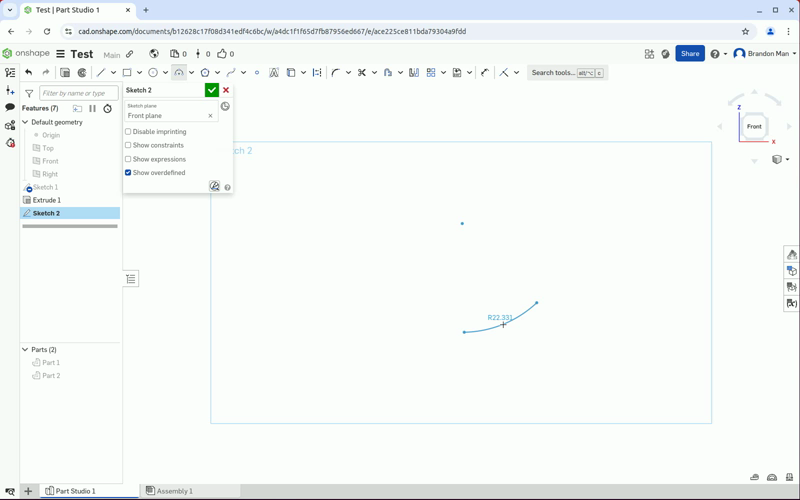
key_up(shift)
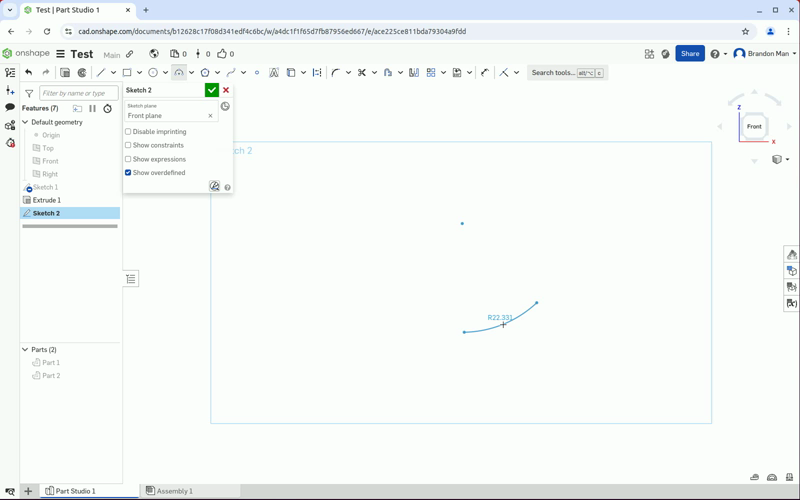
mouse_move(536, 302)
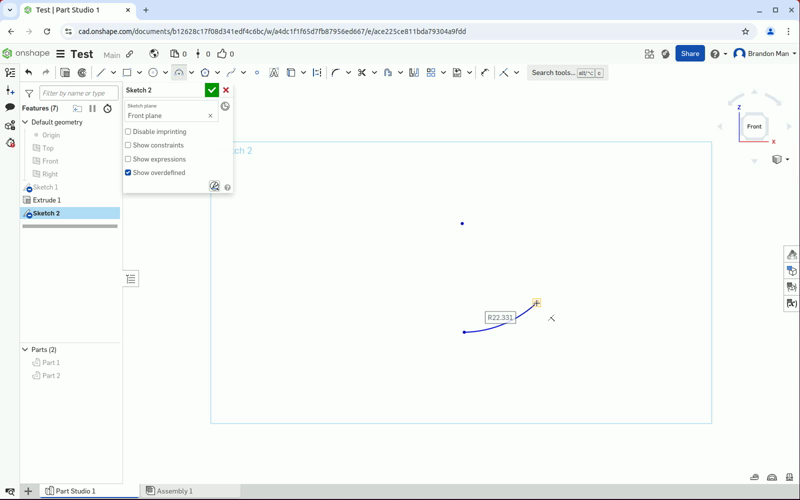
click(536, 302)
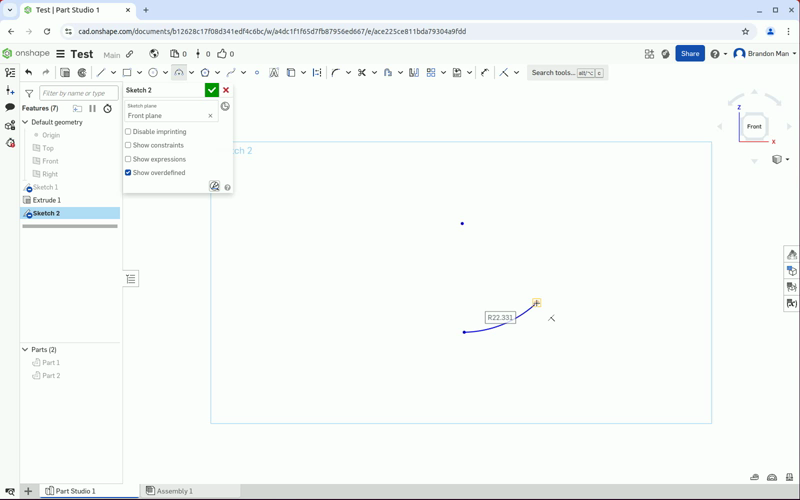
key_down(shift)
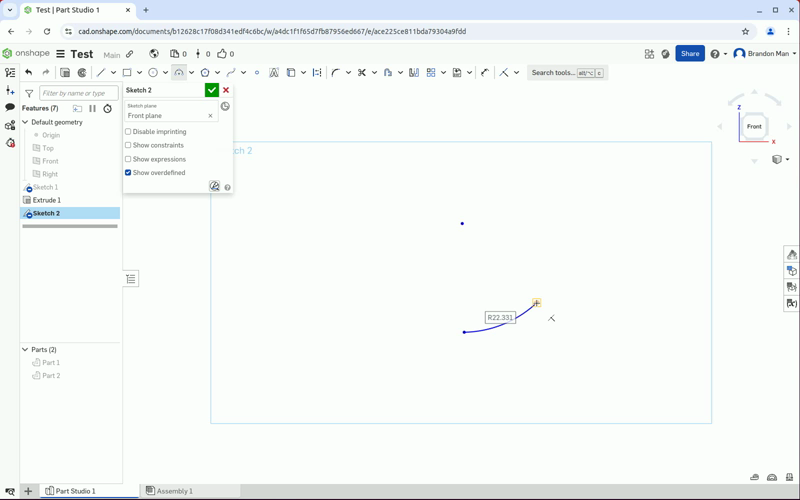
mouse_move(538, 273)
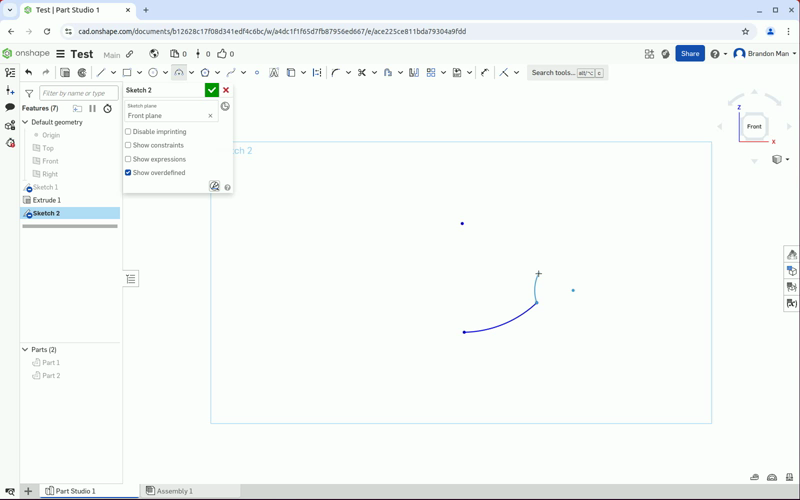
click(538, 273)
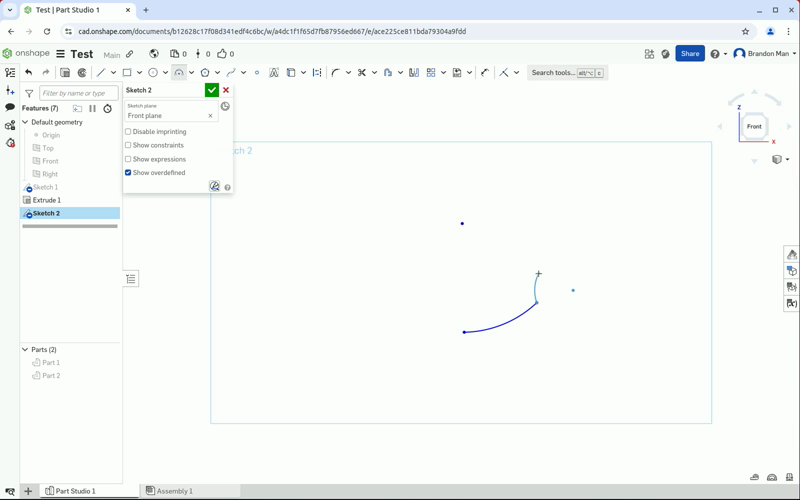
mouse_move(543, 288)
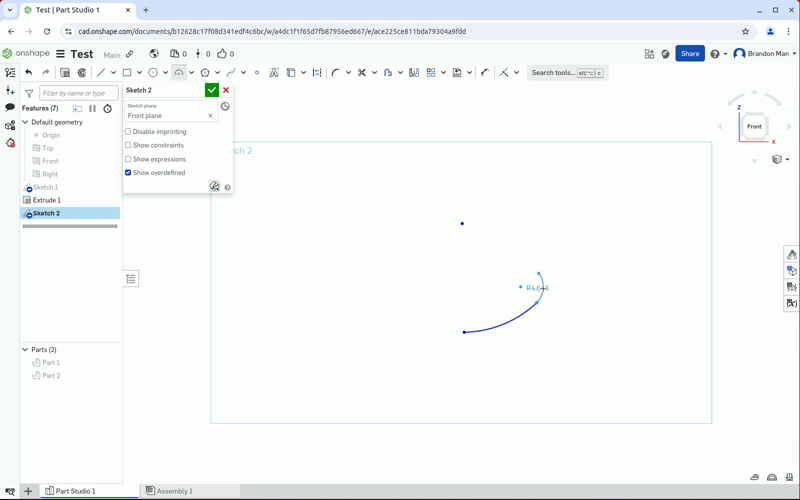
click(543, 288)
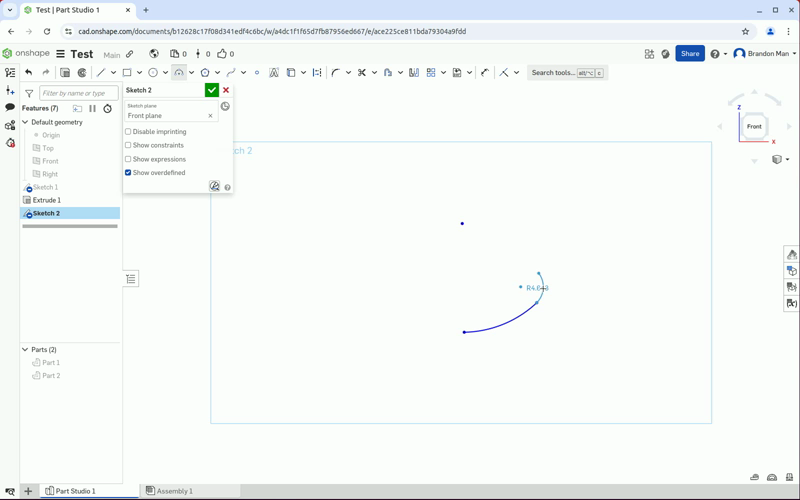
key_up(shift)
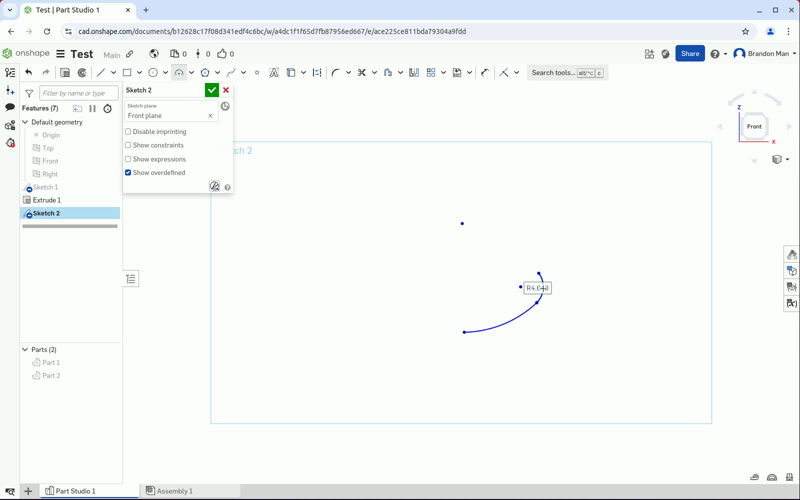
mouse_move(538, 273)
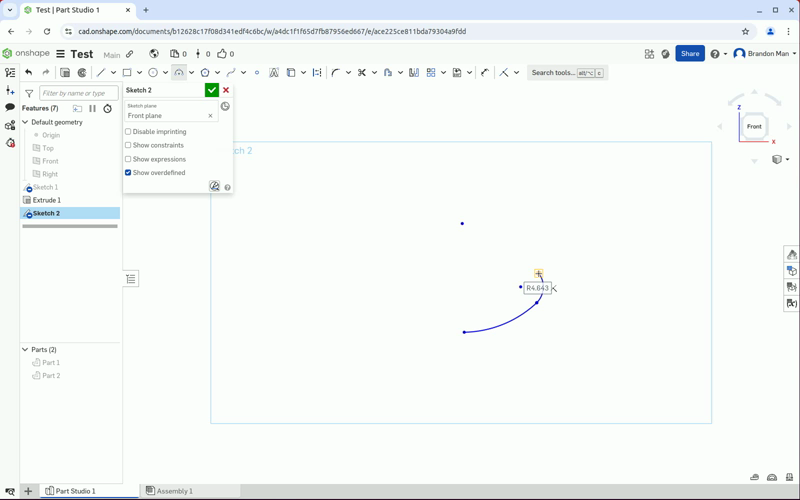
click(538, 273)
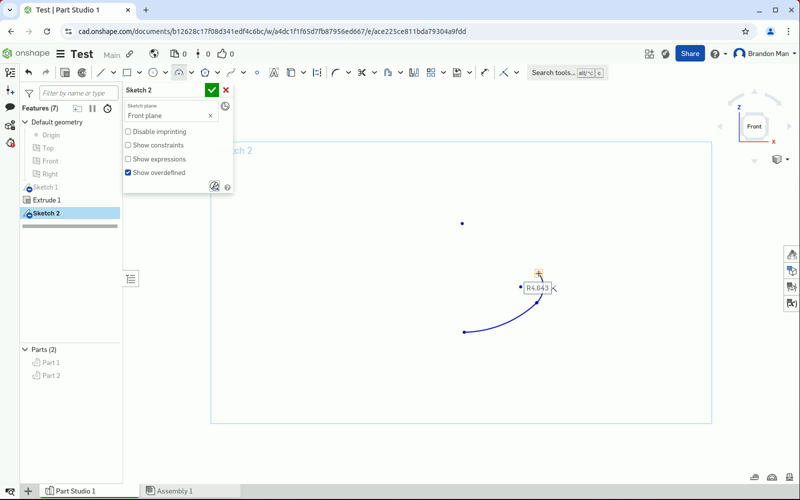
key_down(shift)
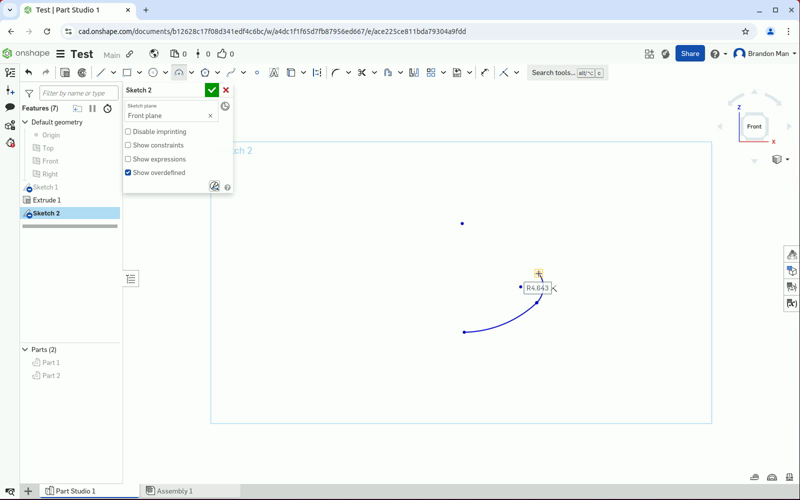
mouse_move(464, 241)
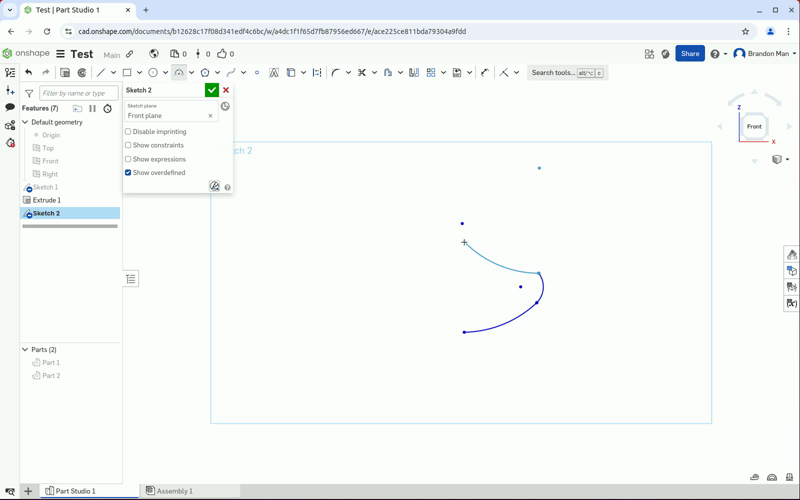
click(464, 241)
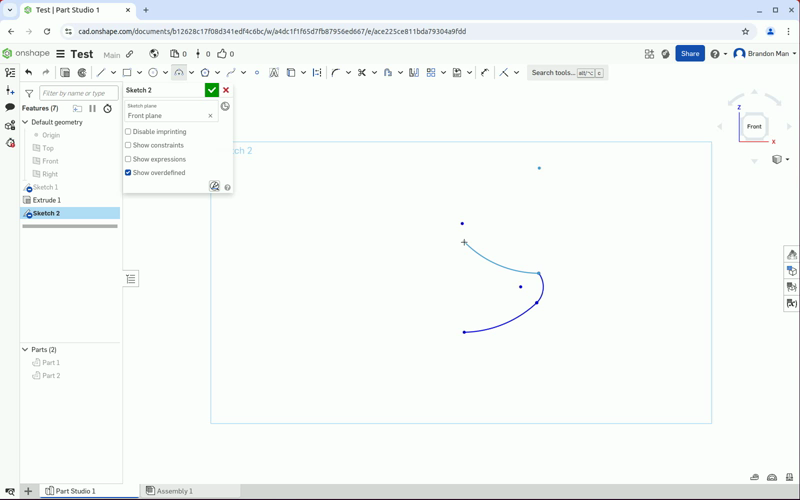
mouse_move(504, 249)
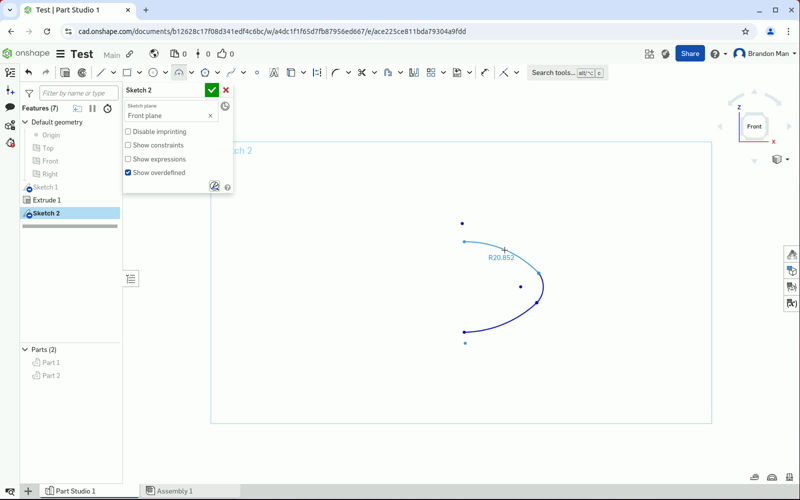
click(504, 249)
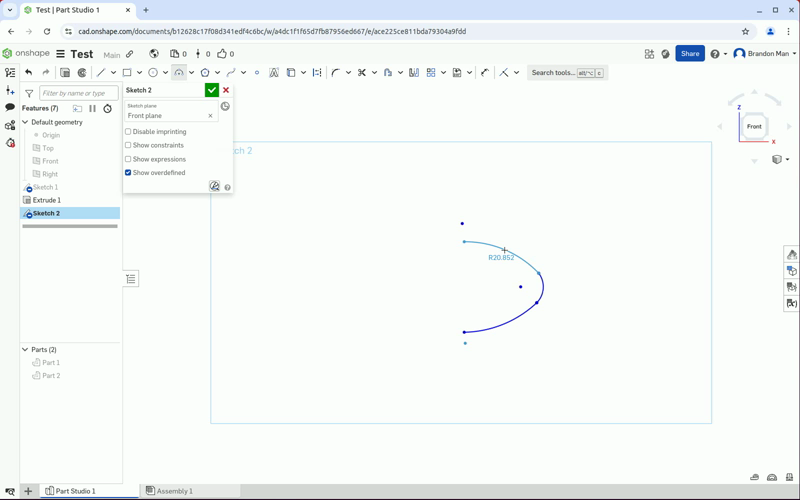
key_up(shift)
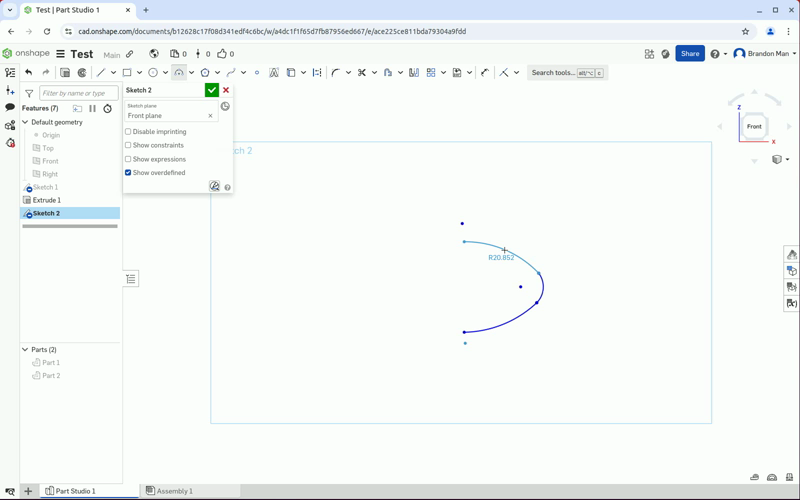
mouse_move(464, 241)
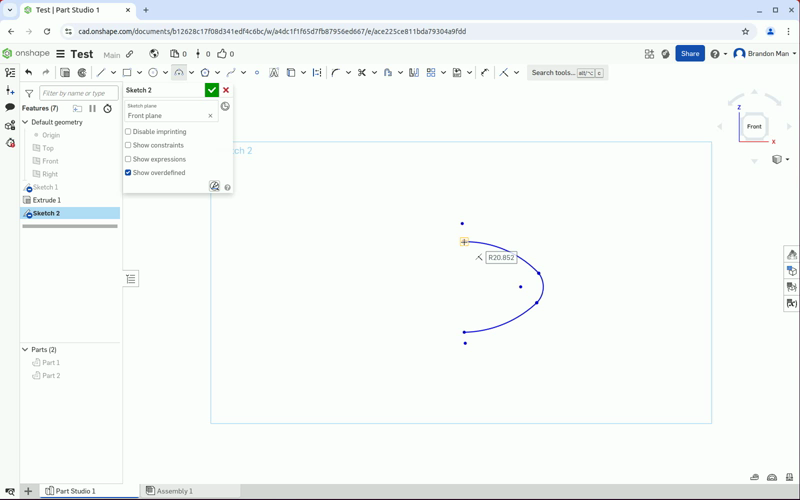
click(464, 241)
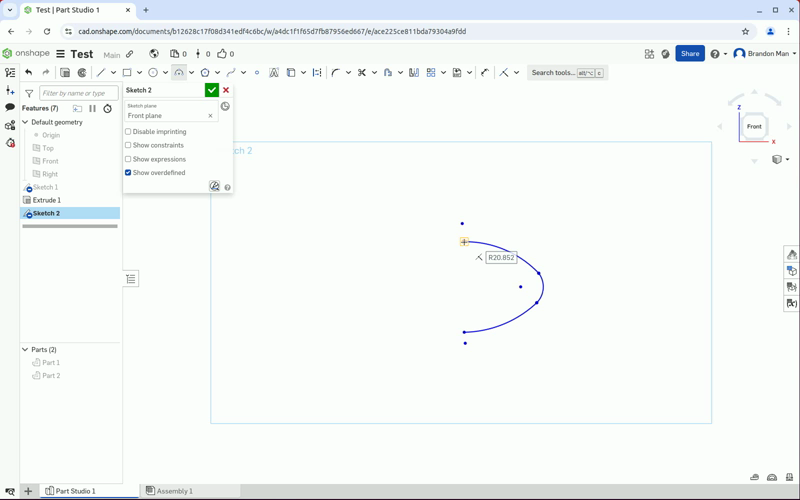
mouse_move(464, 332)
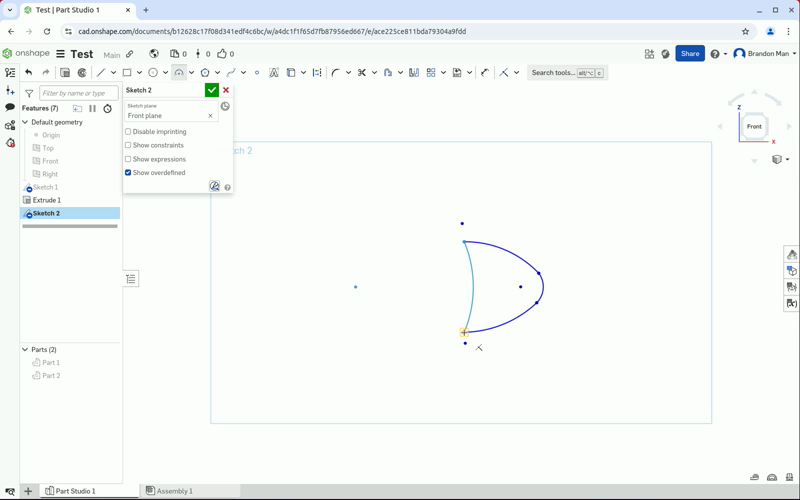
click(464, 332)
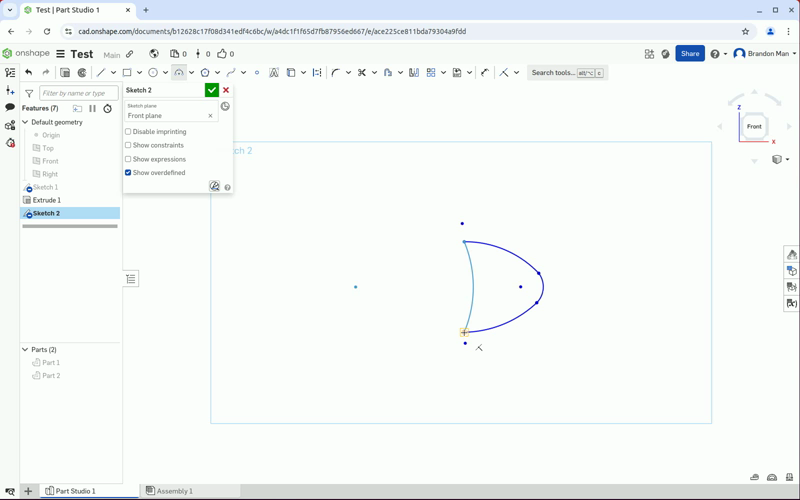
key_down(shift)
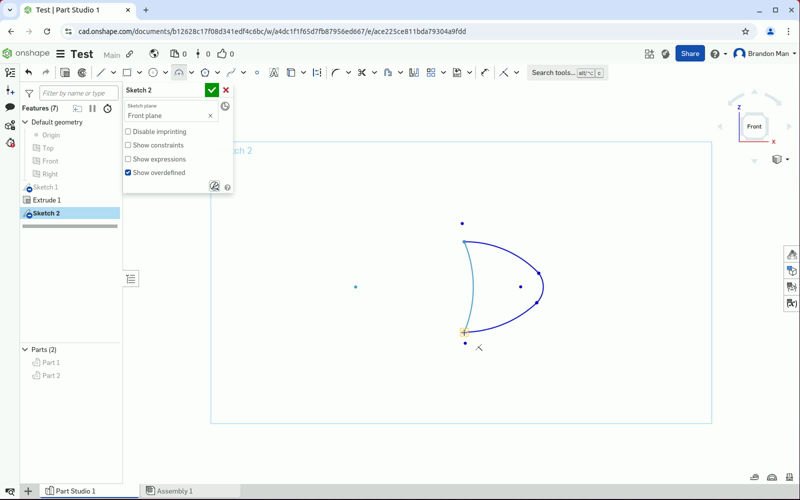
mouse_move(508, 286)
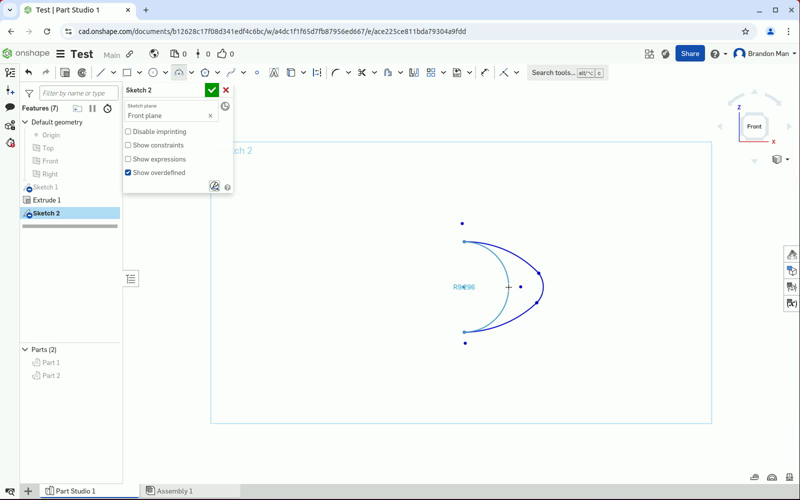
click(508, 286)
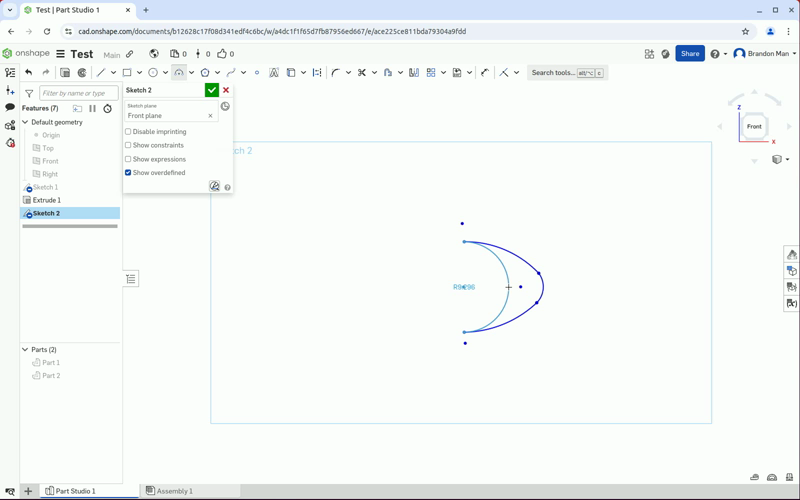
key_up(shift)
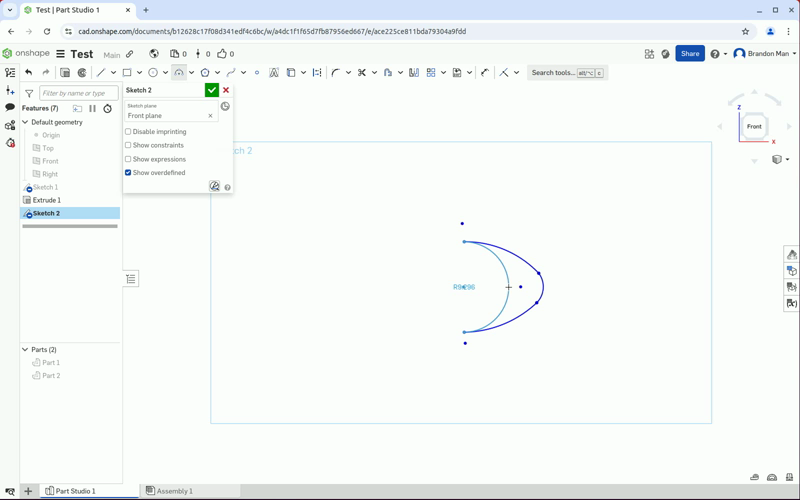
key(esc)
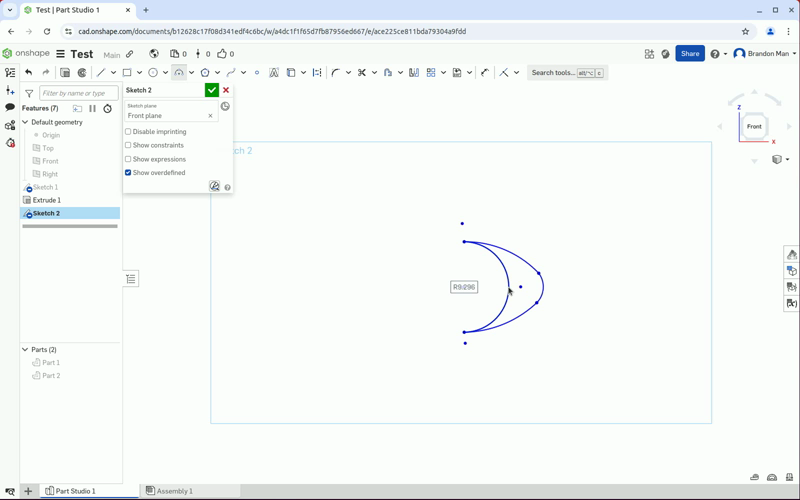
mouse_move(503, 315)
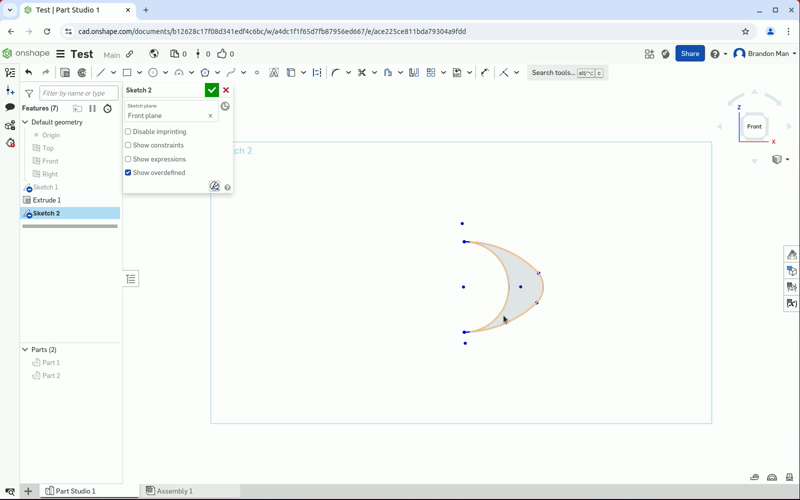
click(503, 315)
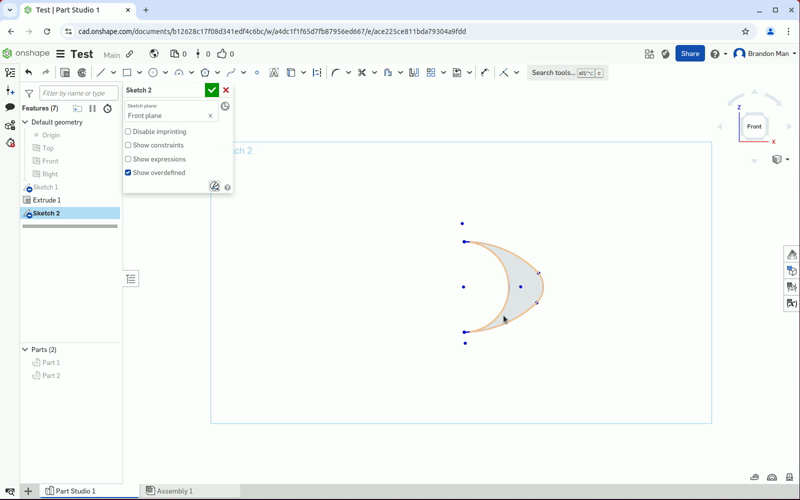
mouse_move(73, 352)
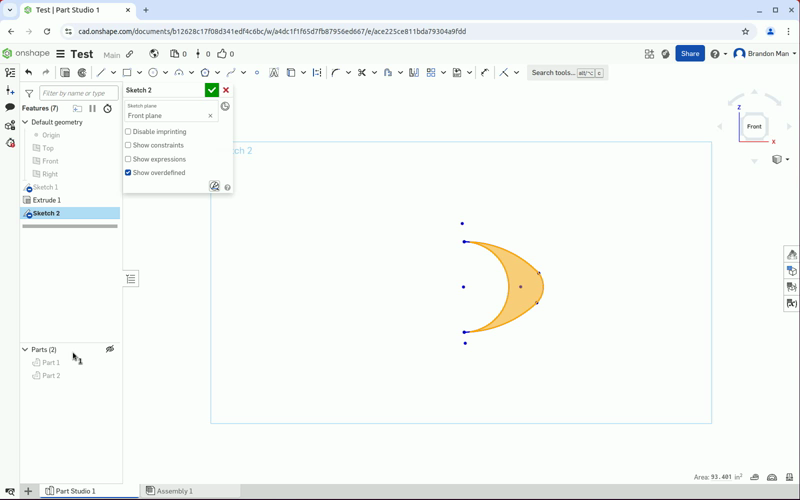
key(shift+y)
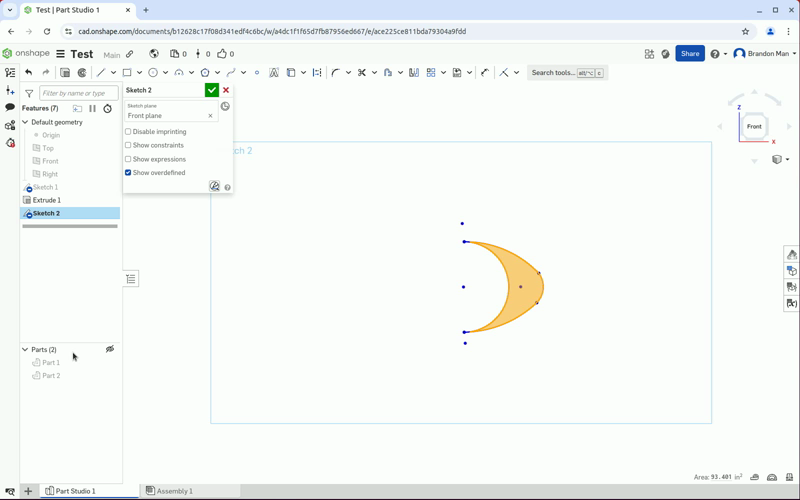
key(shift+e)
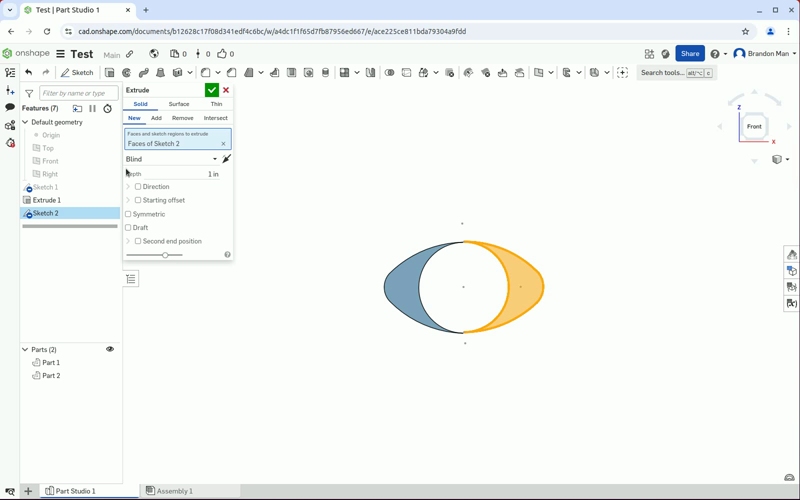
mouse_move(143, 106)
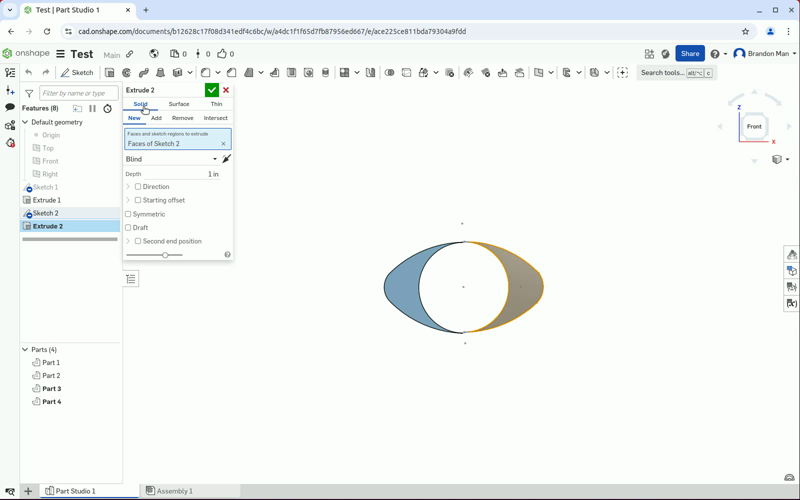
click(143, 106)
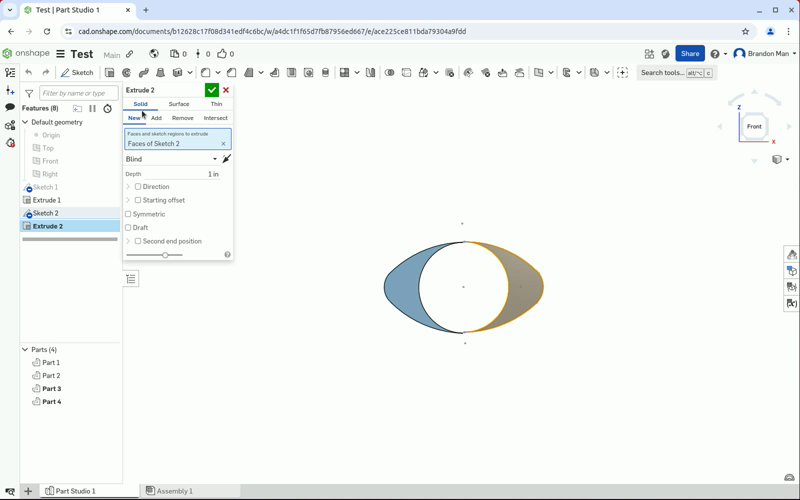
mouse_move(137, 120)
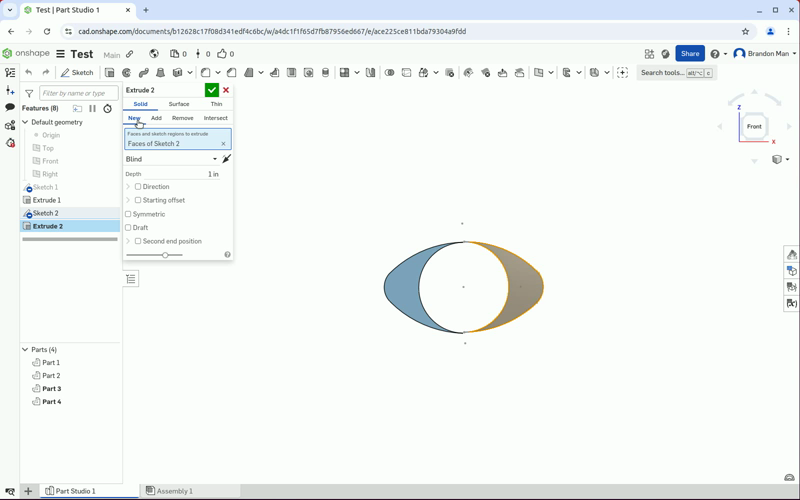
click(137, 120)
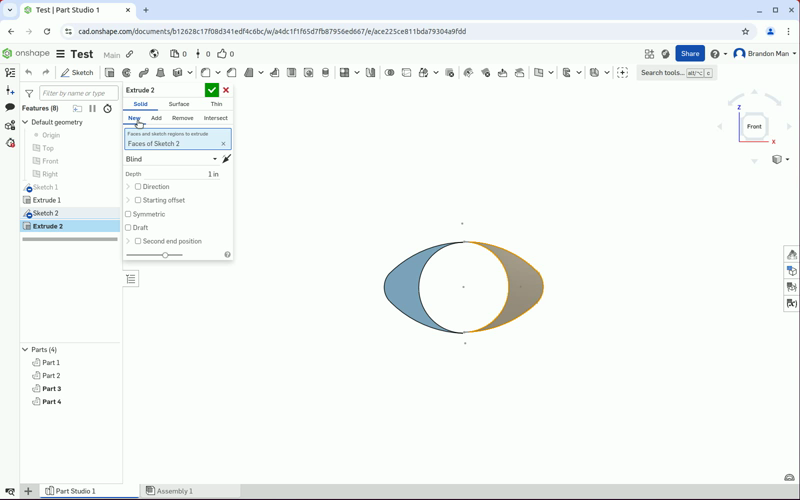
key(tab, 4)
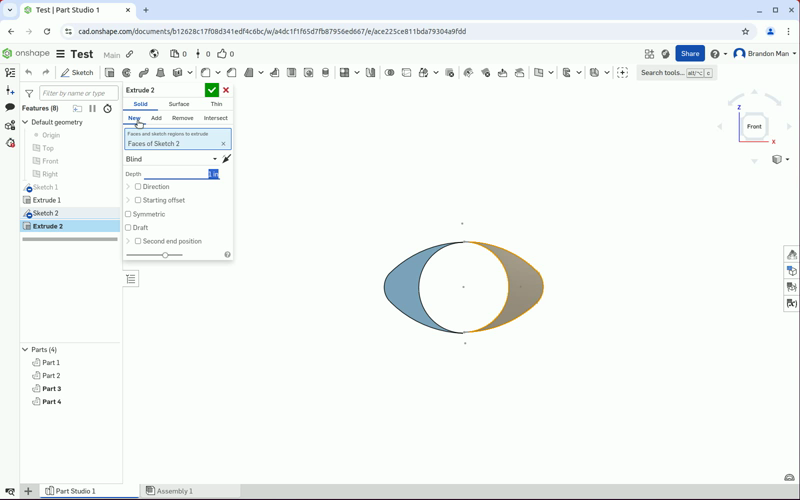
text(23.108)
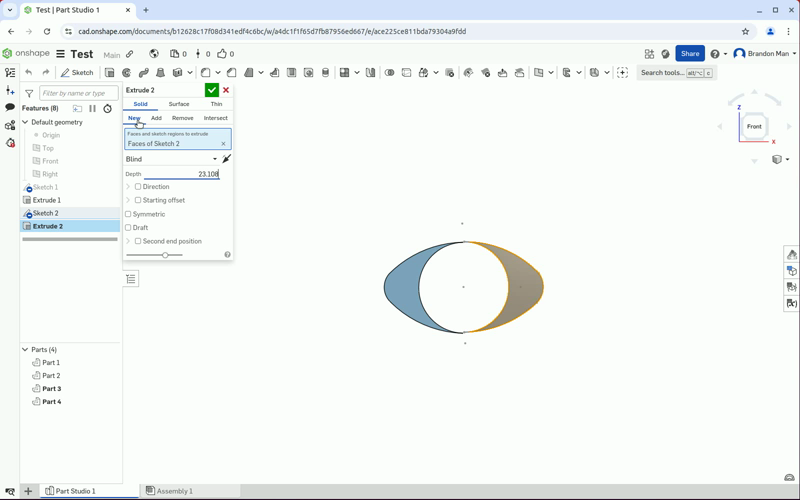
key(enter)
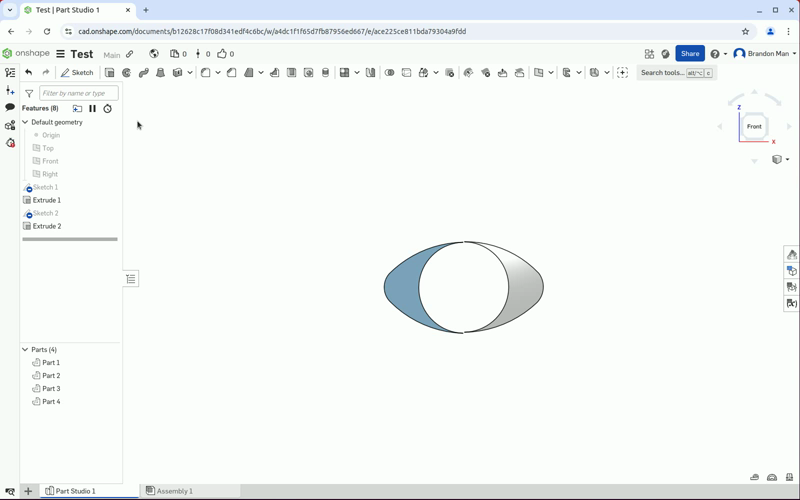
key(shift+h)
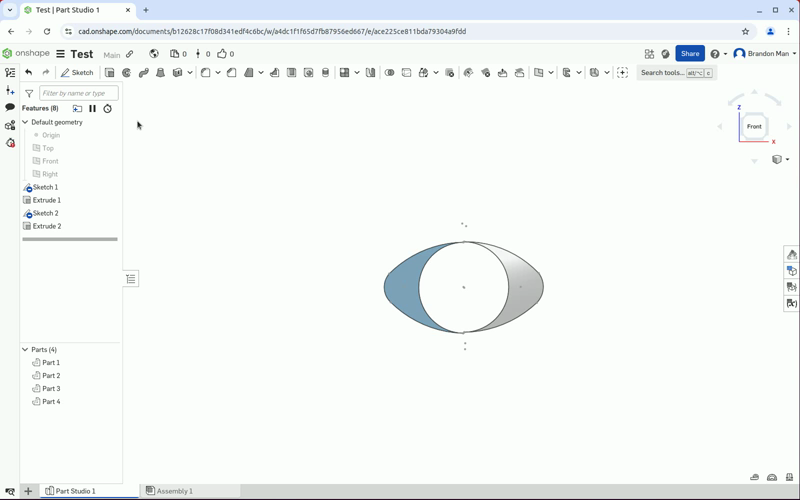
key(shift+h)
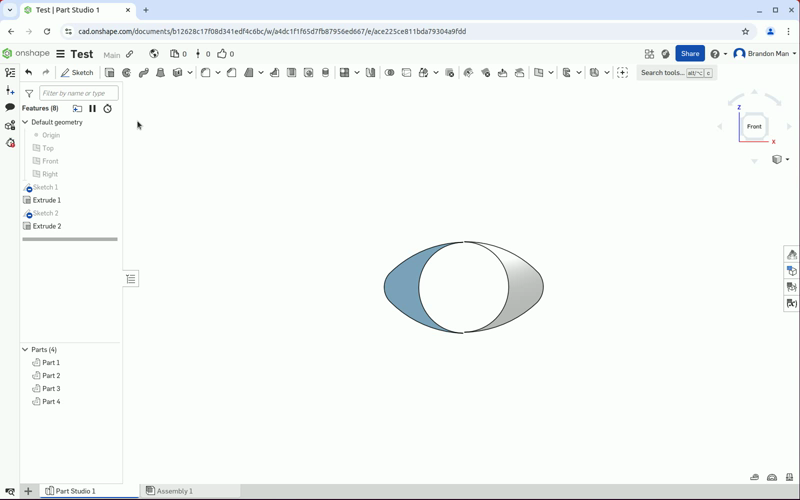
mouse_move(73, 189)
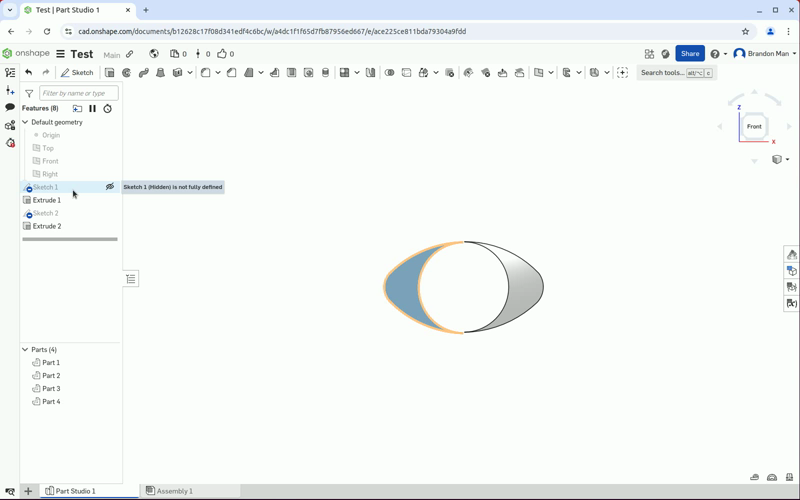
click(73, 189)
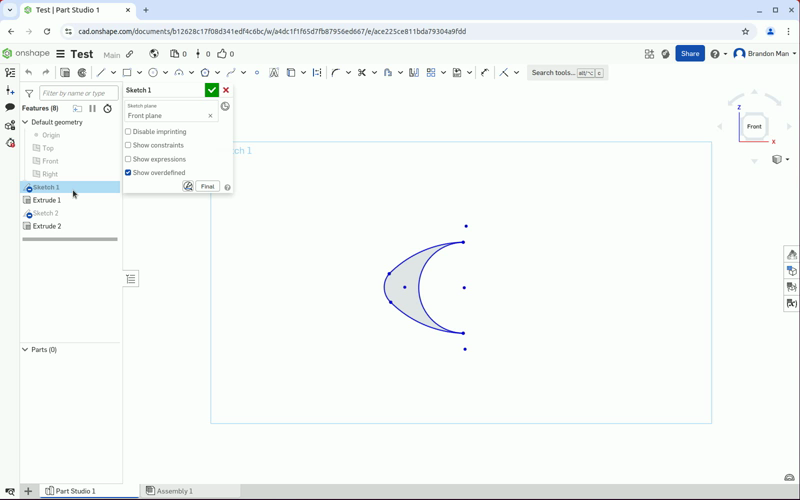
mouse_move(229, 92)
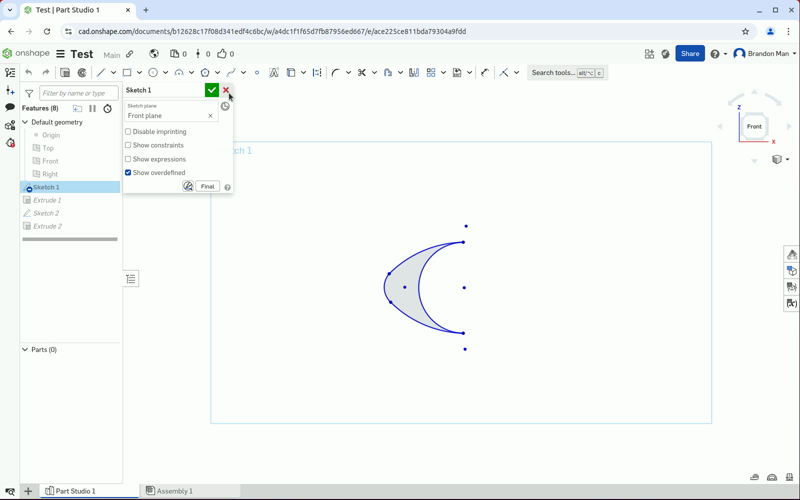
click(229, 92)
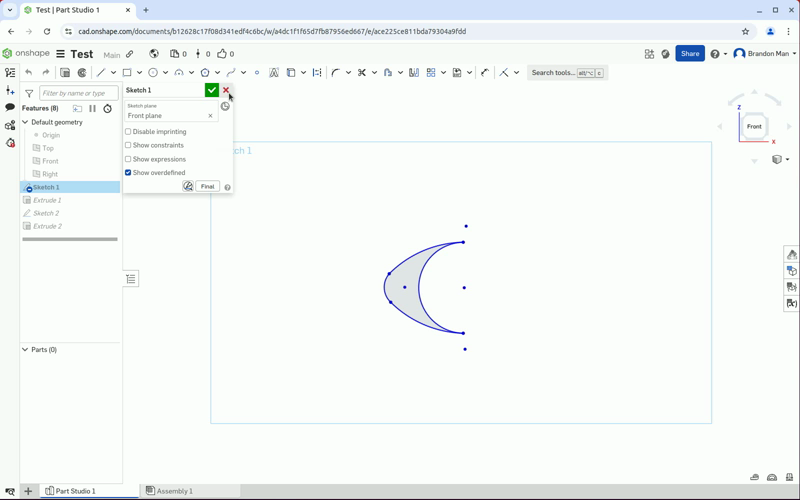
key(shift+s)
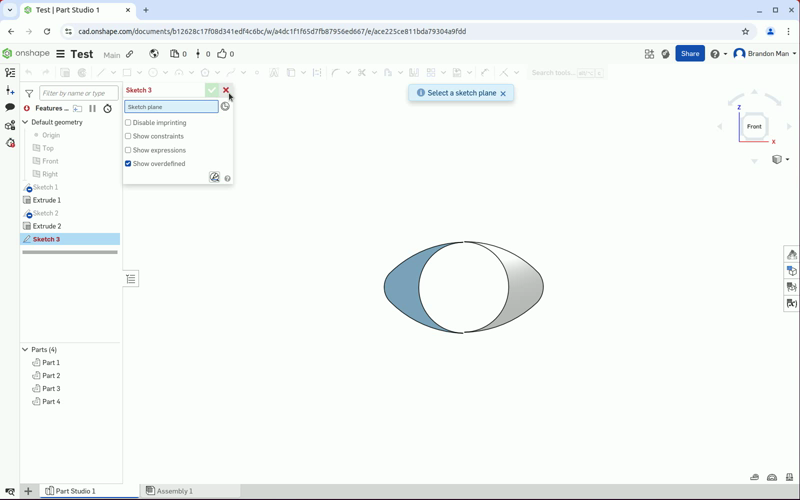
mouse_move(73, 163)
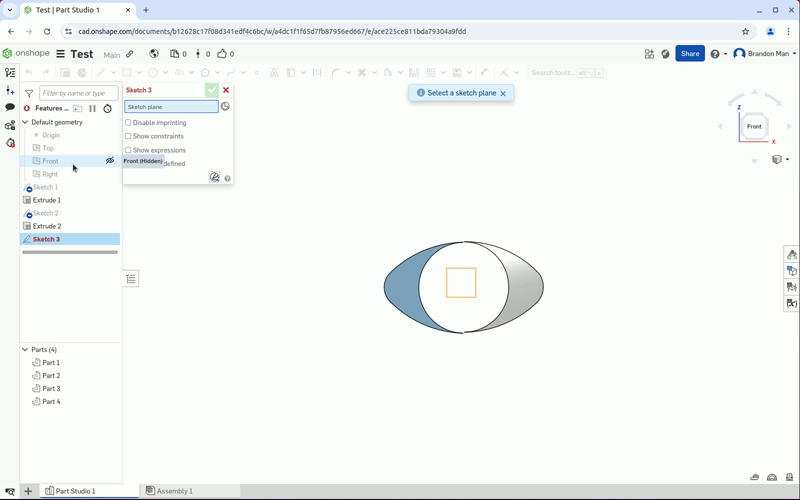
click(73, 163)
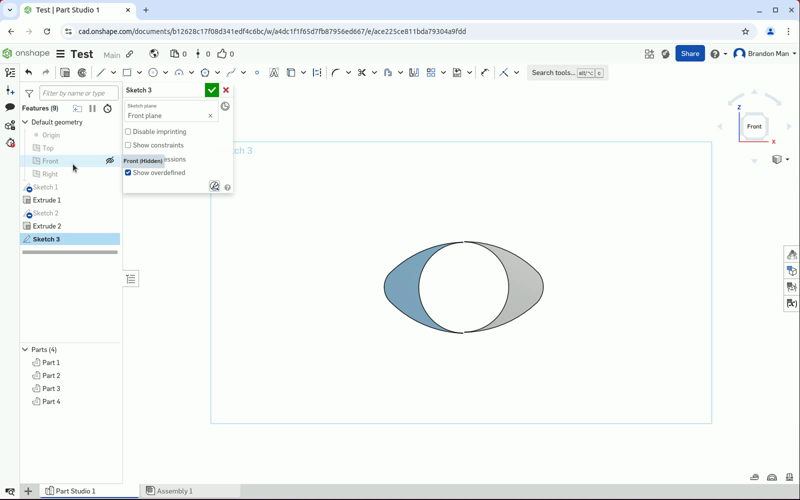
mouse_move(73, 352)
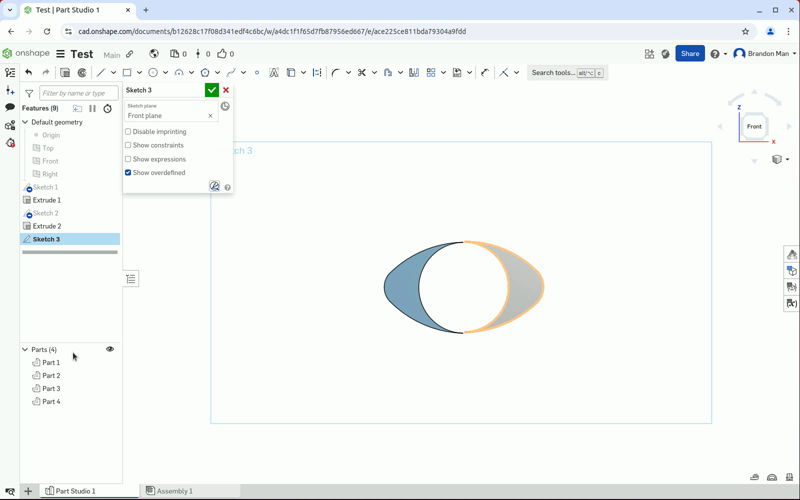
key(y)
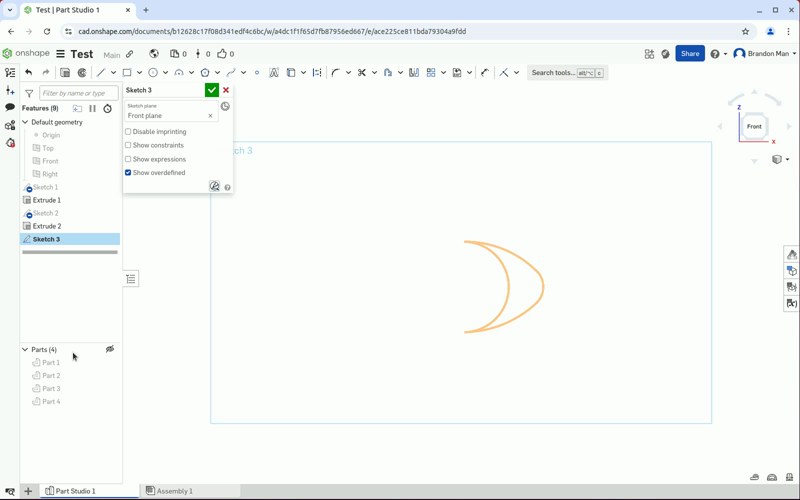
key(c)
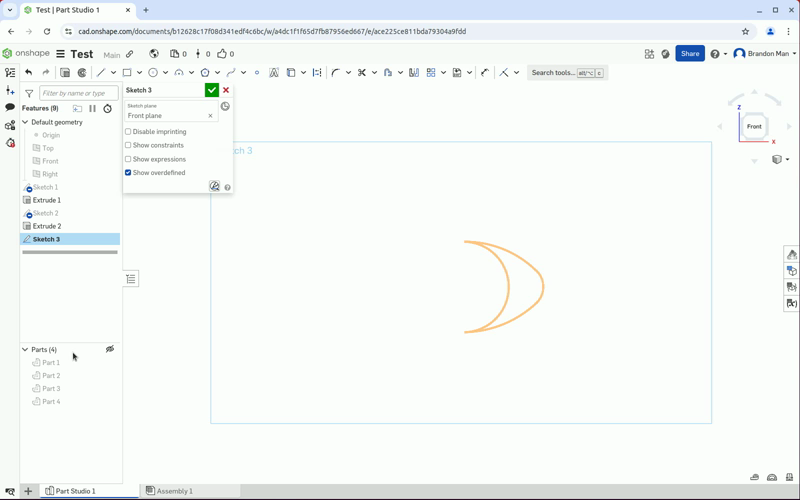
key_down(shift)
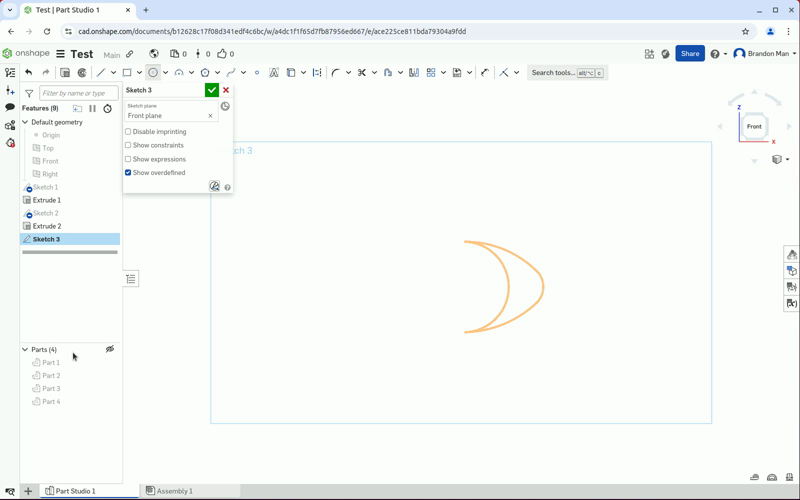
mouse_move(464, 287)
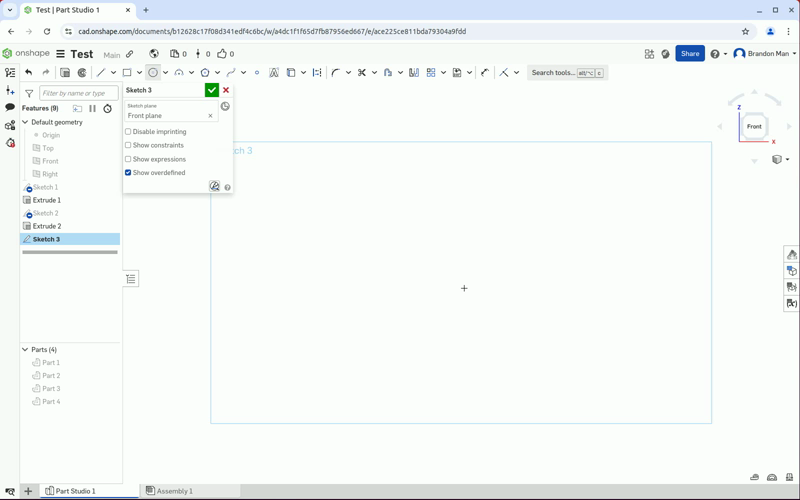
click(464, 287)
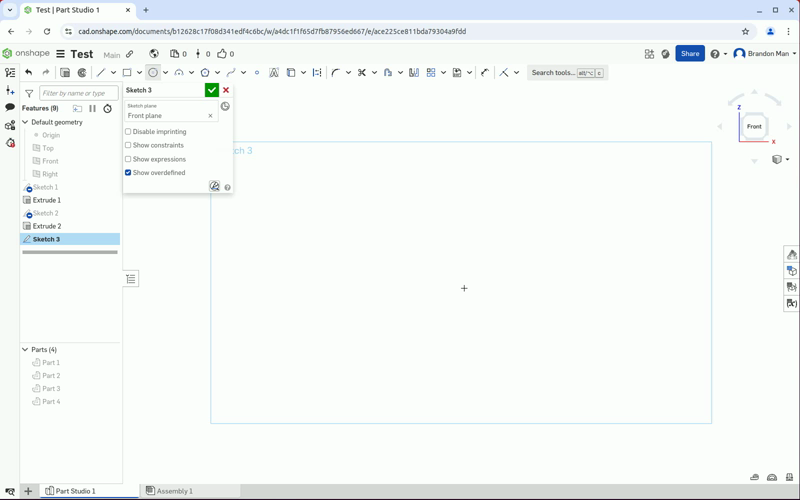
key_up(shift)
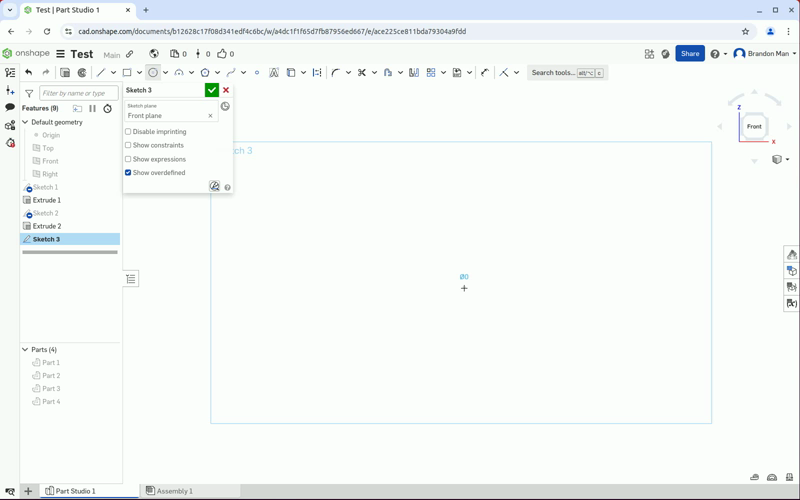
mouse_move(510, 287)
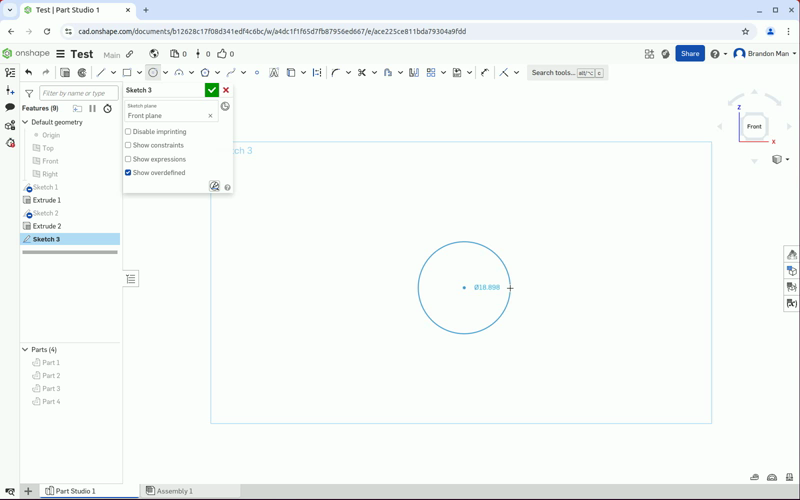
click(510, 287)
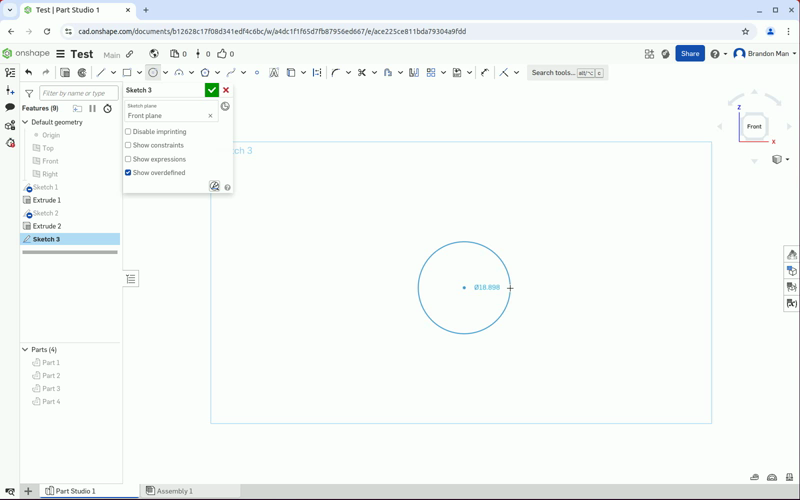
key(esc)
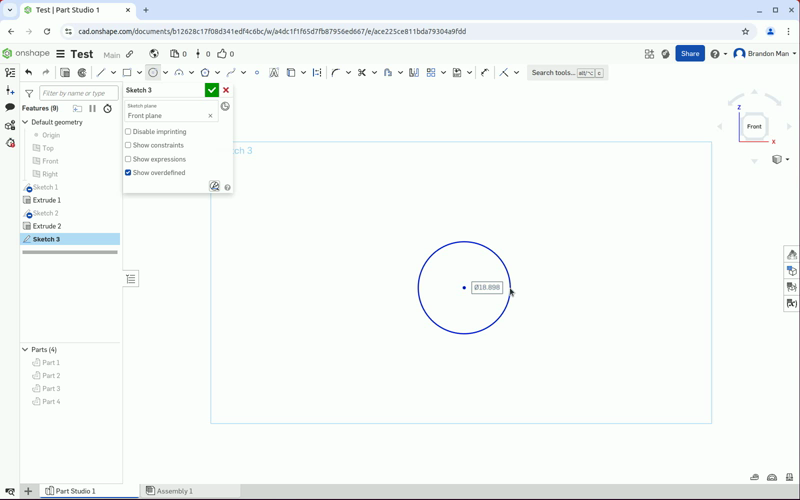
mouse_move(456, 286)
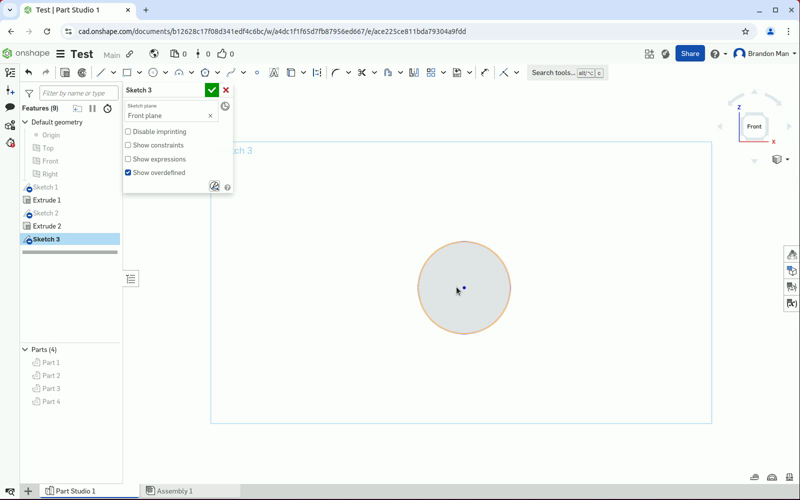
click(456, 286)
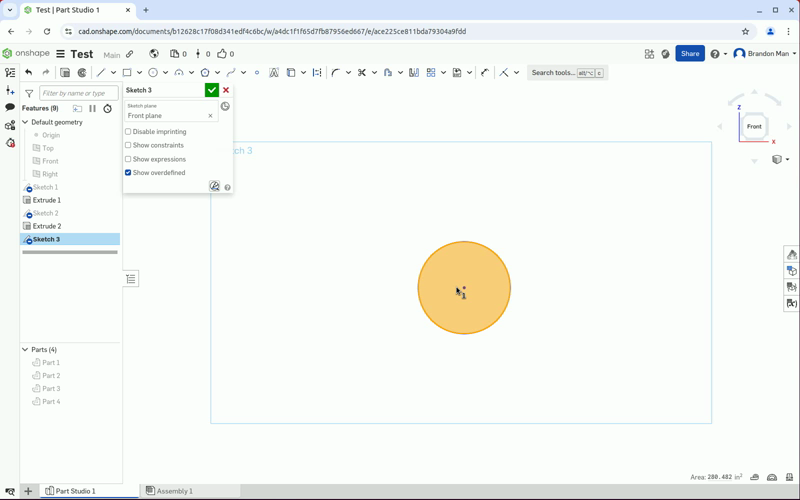
mouse_move(73, 352)
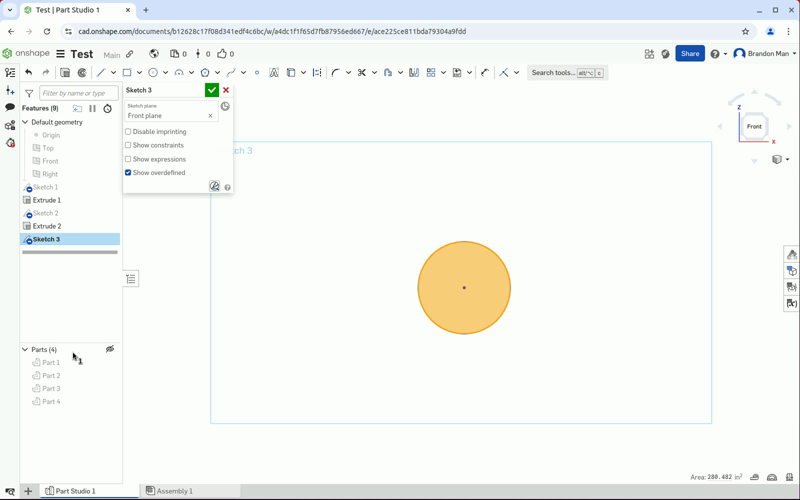
key(shift+y)
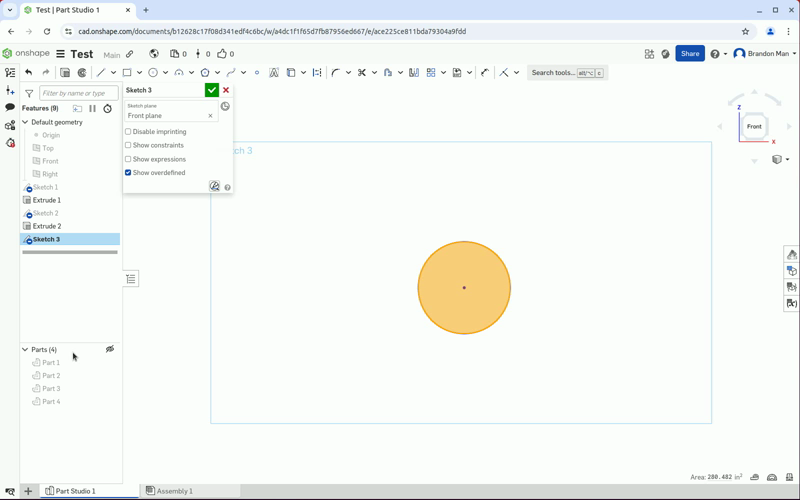
key(shift+e)
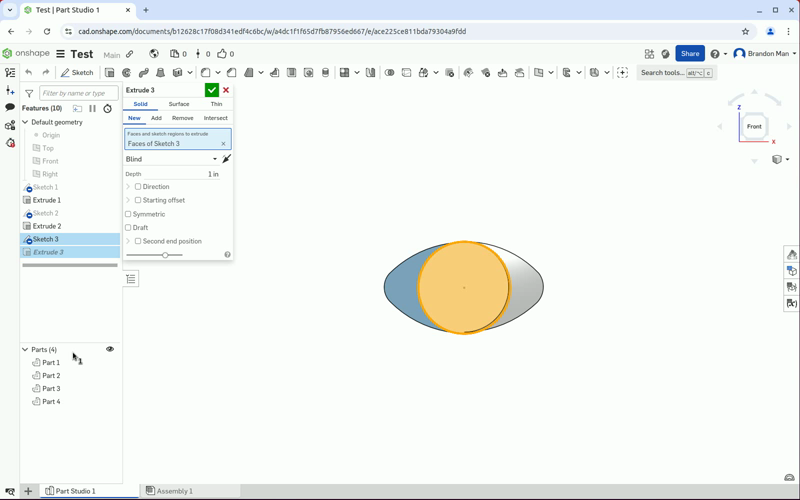
mouse_move(143, 106)
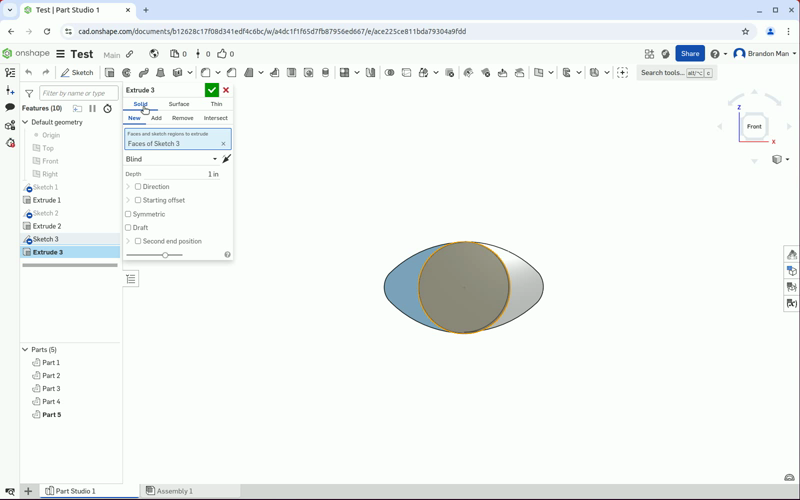
click(143, 106)
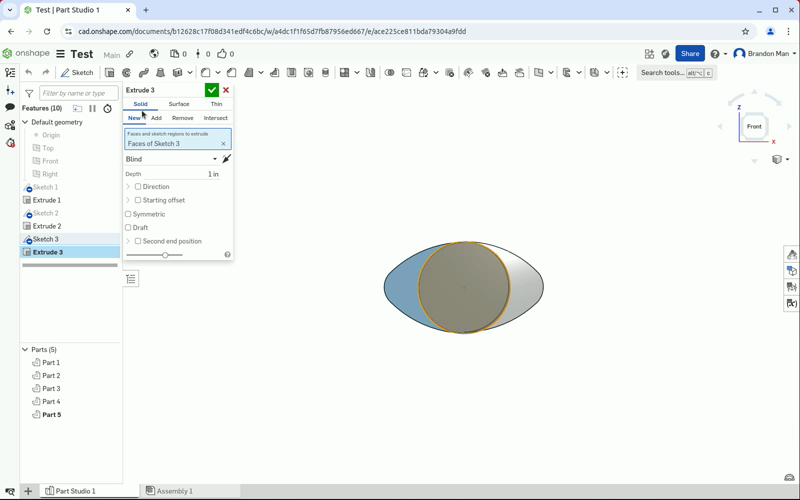
mouse_move(137, 120)
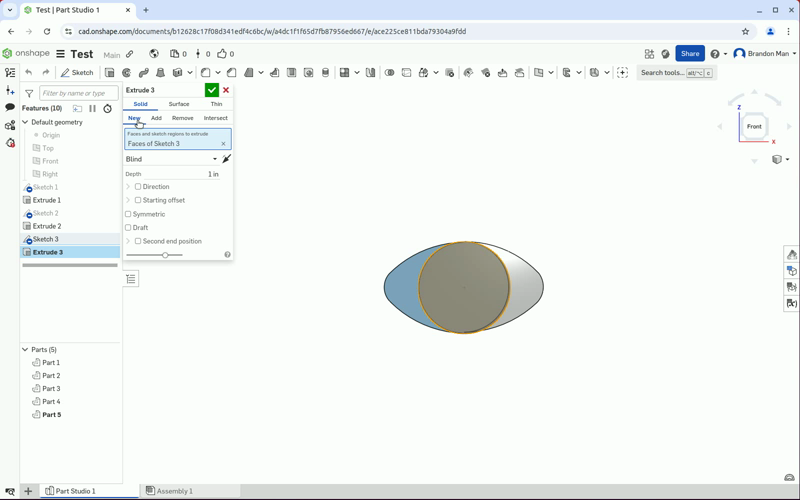
click(137, 120)
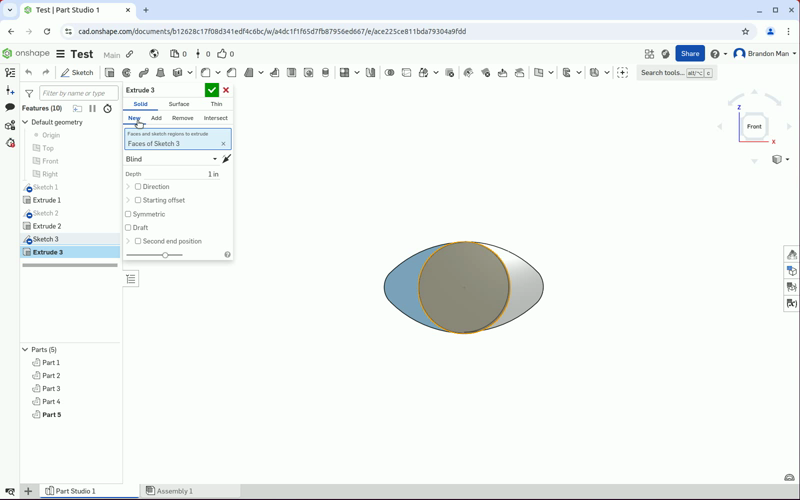
key(tab, 4)
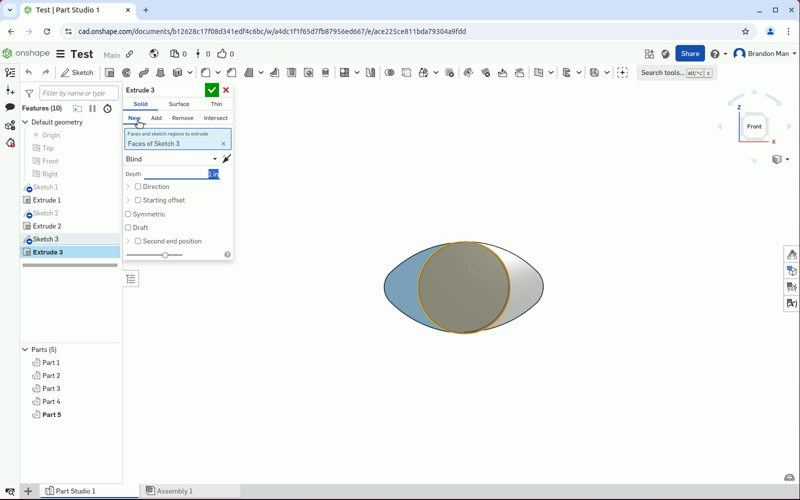
text(23.108)
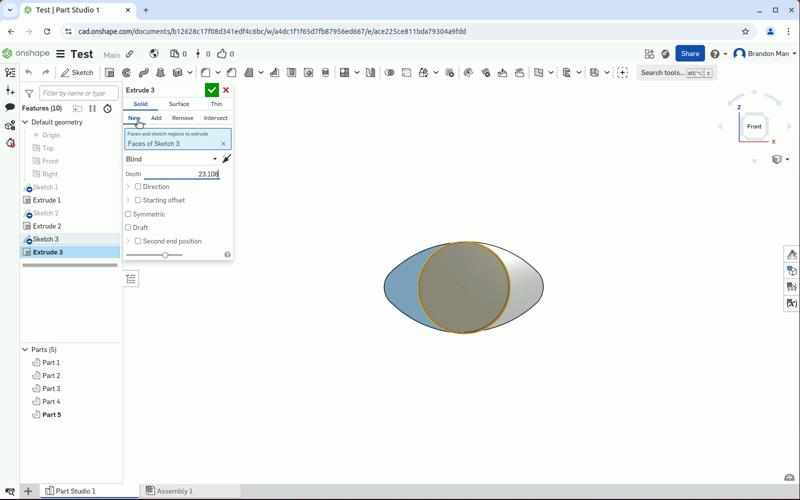
key(enter)
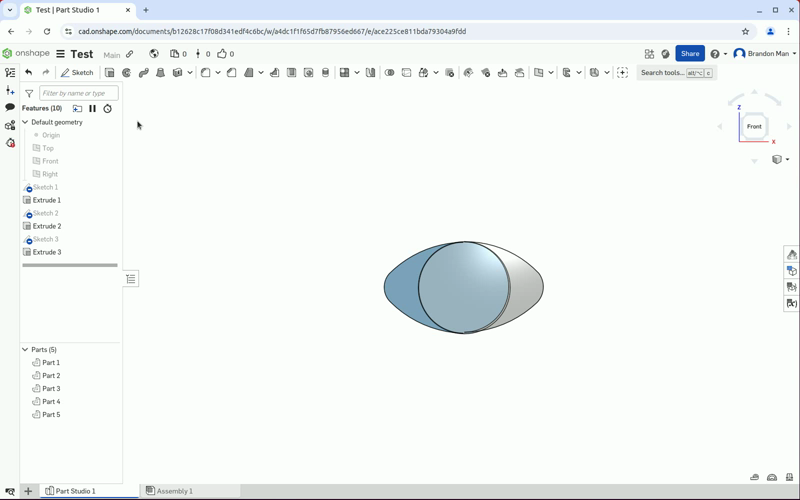
key(shift+h)
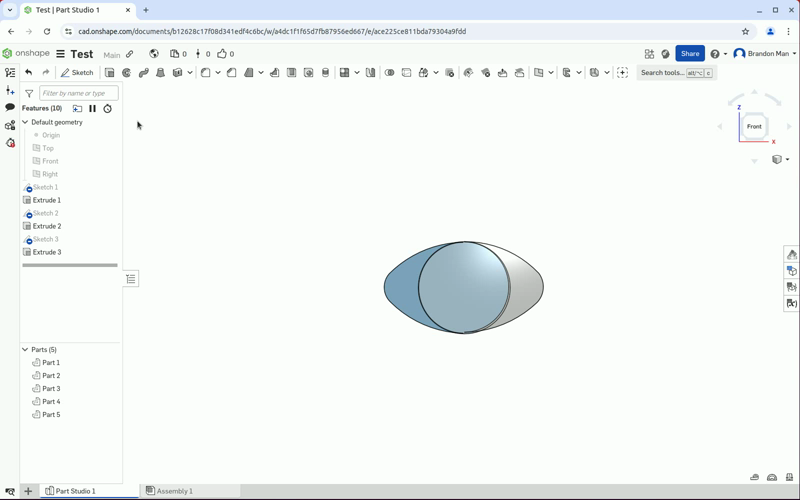
key(shift+h)
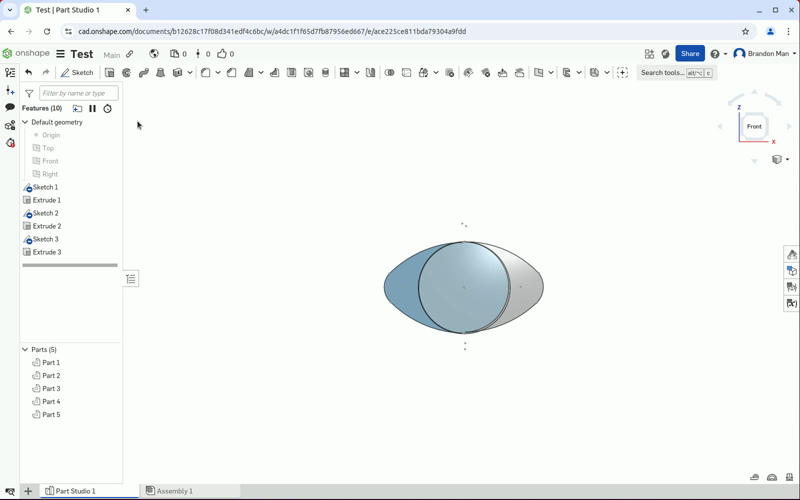
key(shift+7)
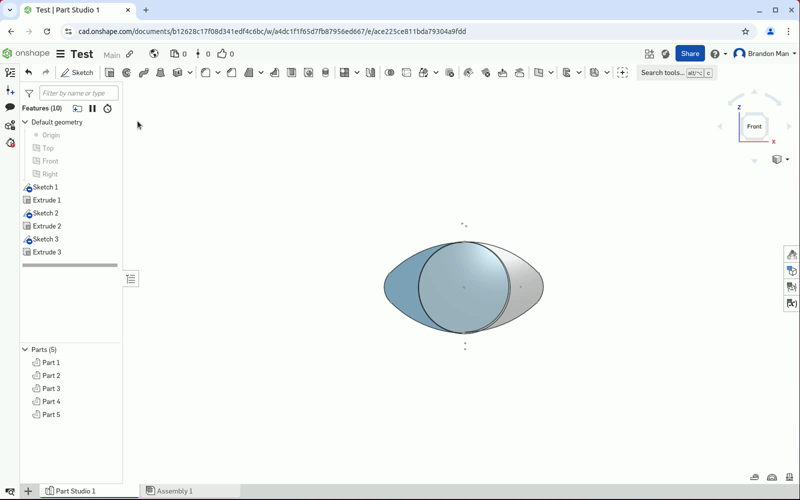
key(left, 2)
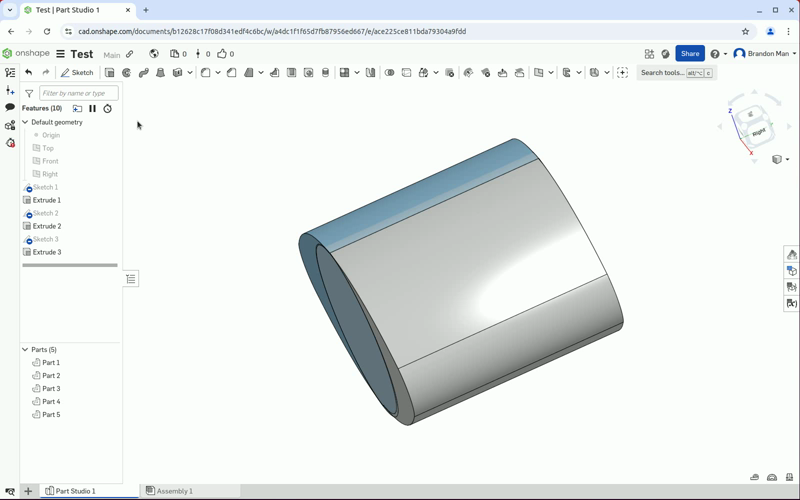
key(down, 2)
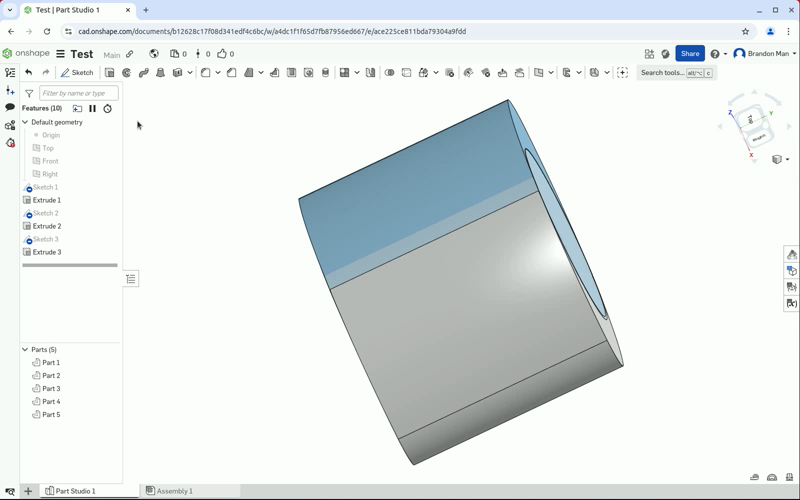
key(up, 2)
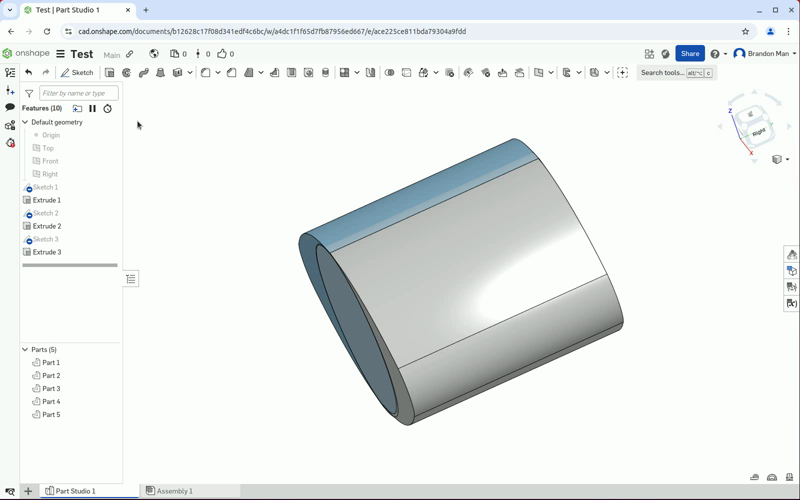
key(right, 2)
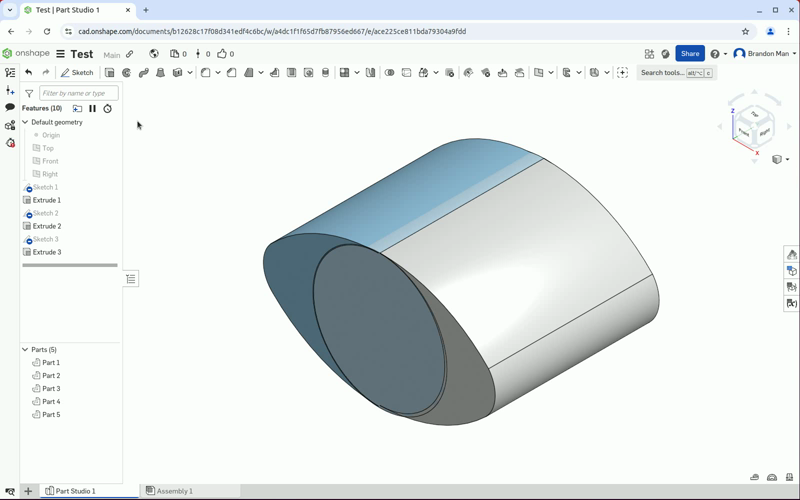
mouse_move(73, 189)
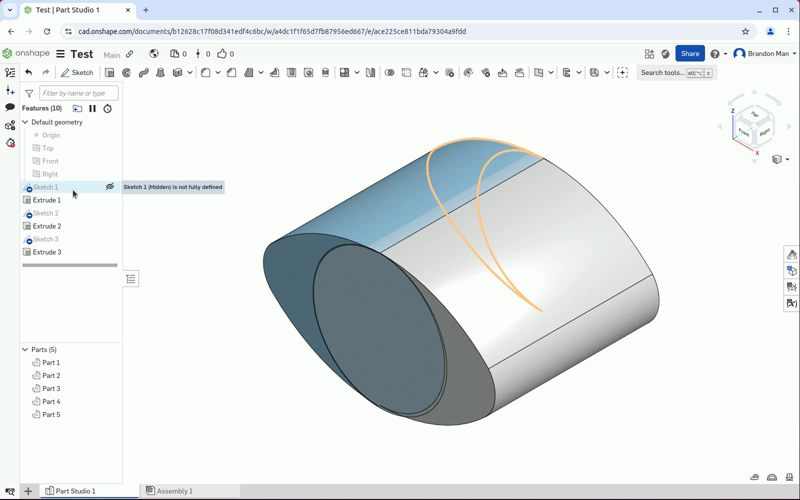
click(73, 189)